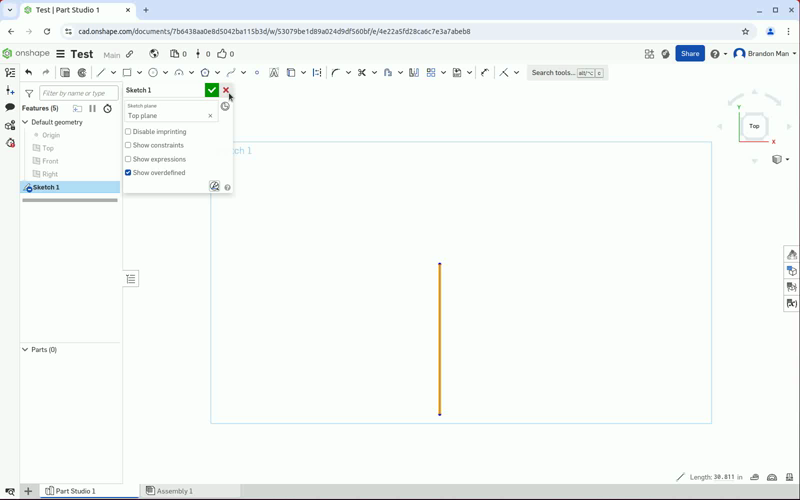
key(shift+h)
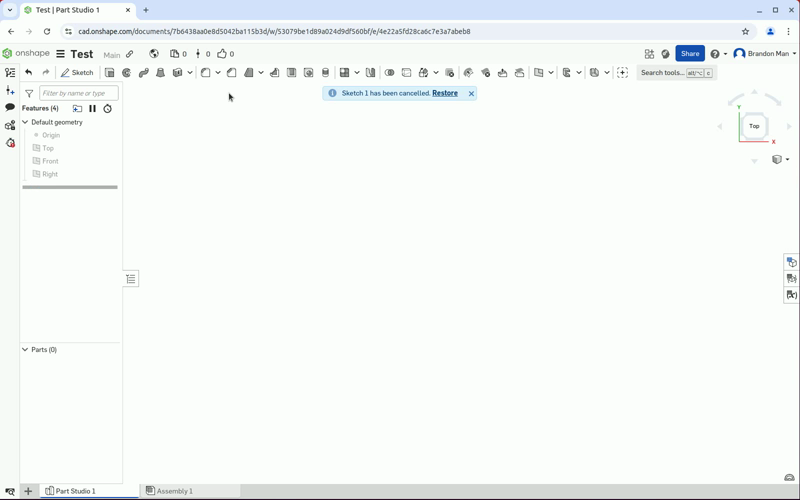
mouse_move(73, 352)
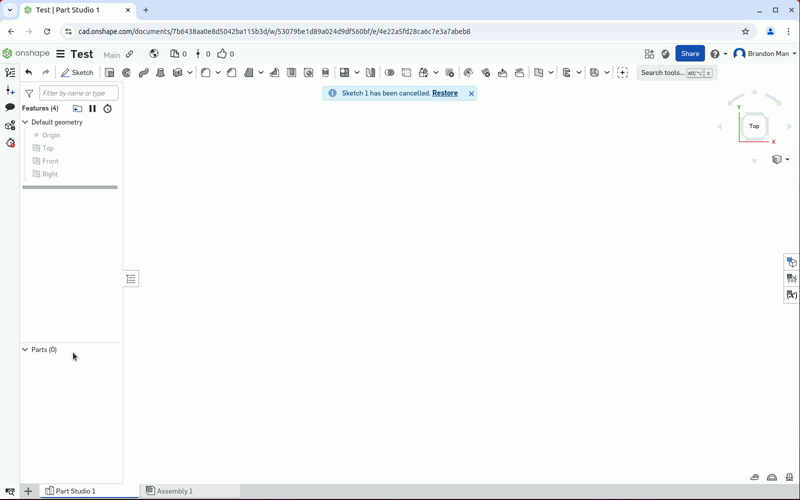
key(y)
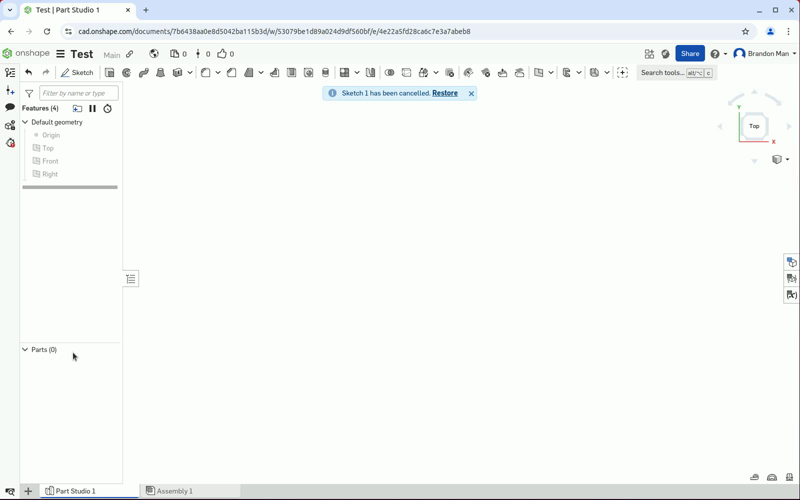
key(shift+p)
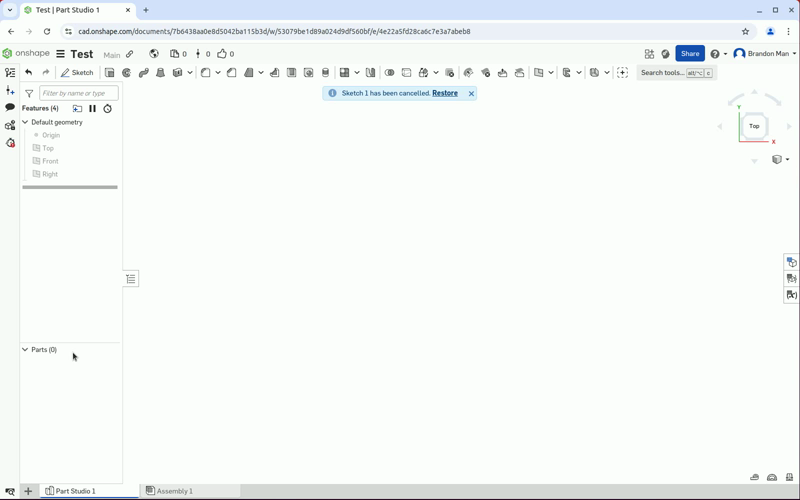
key(space)
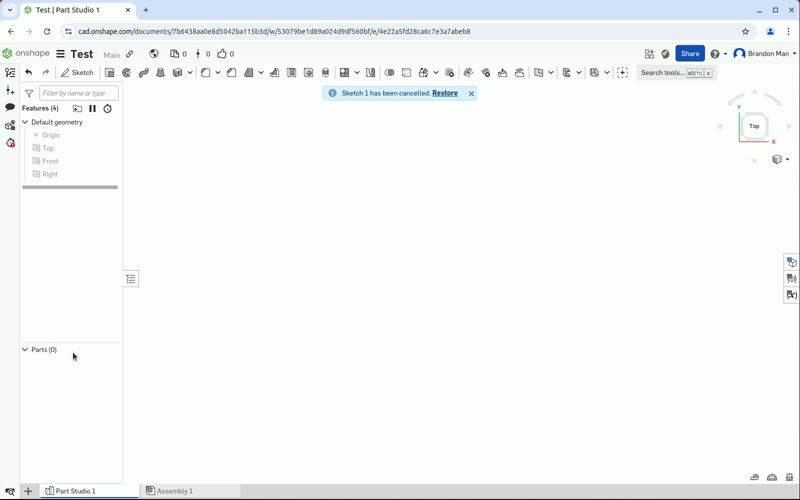
key_down(shift)
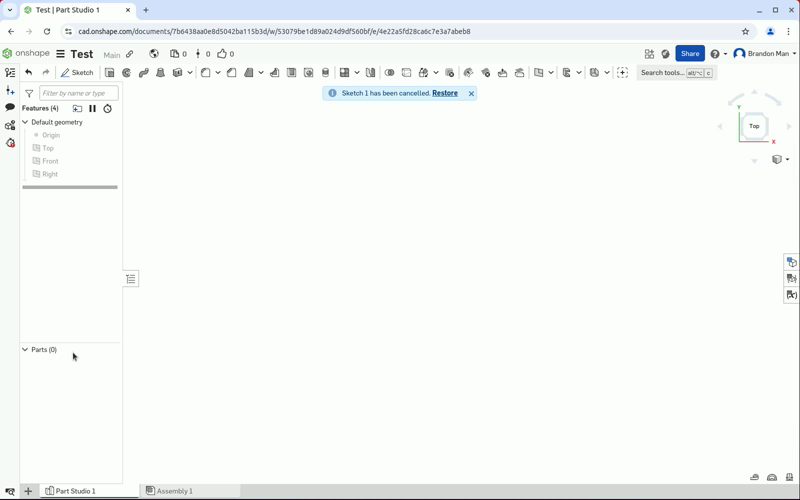
key(up)
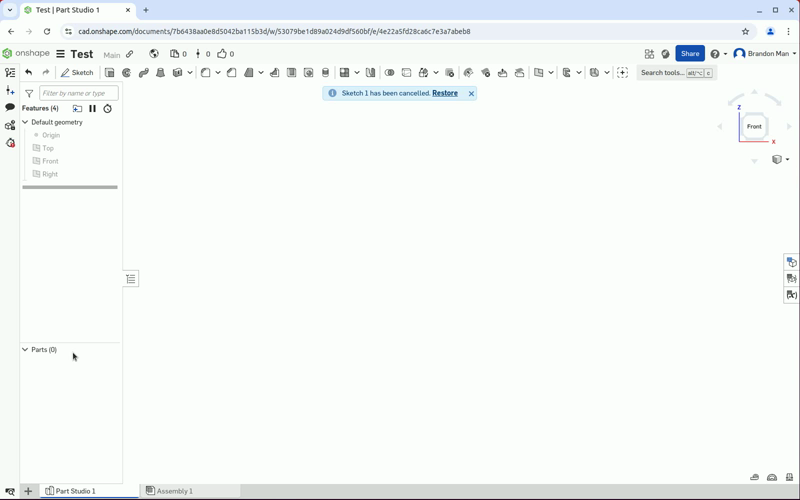
key_up(shift)
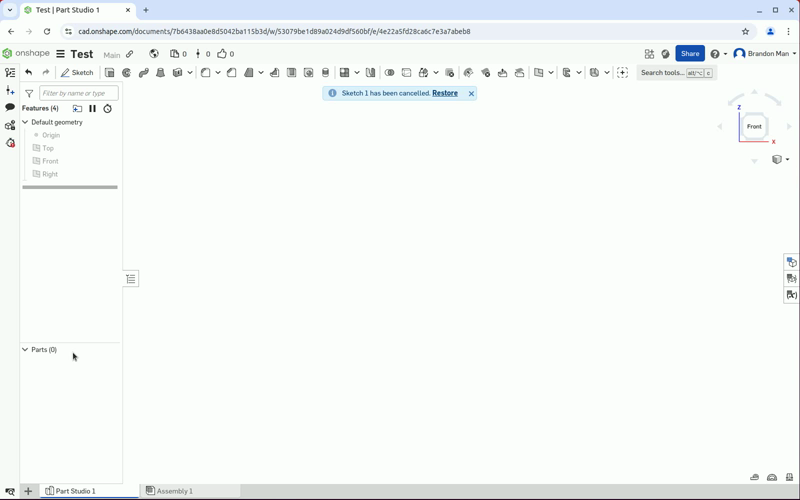
mouse_move(73, 352)
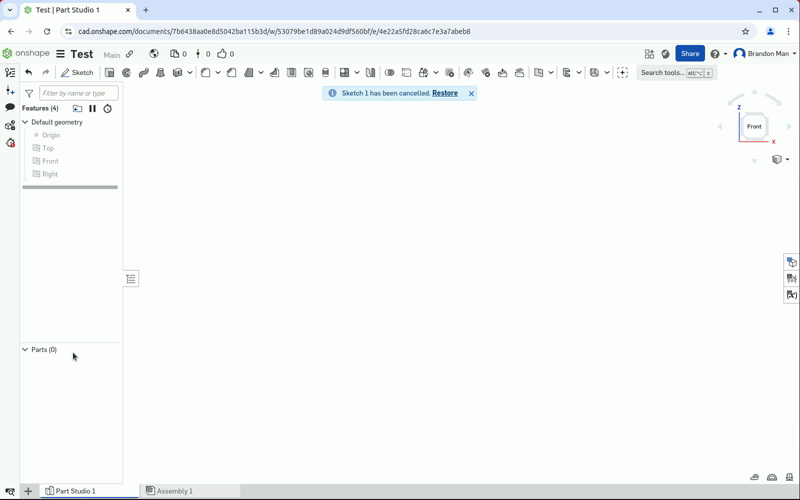
key(shift+y)
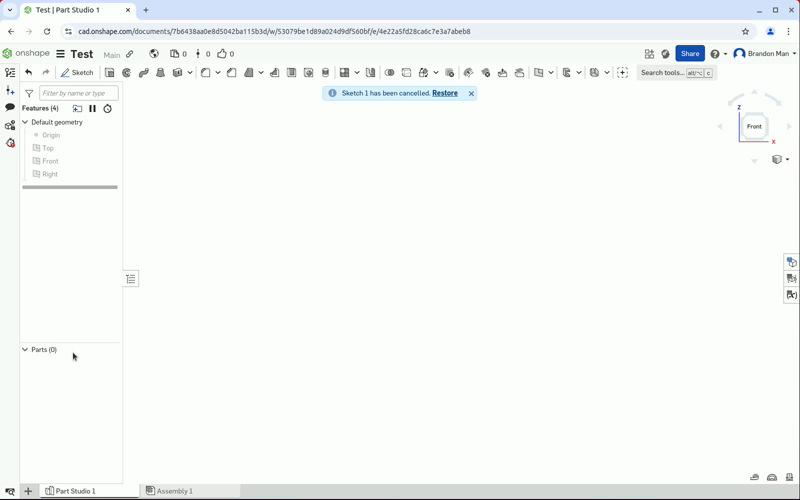
key(shift+s)
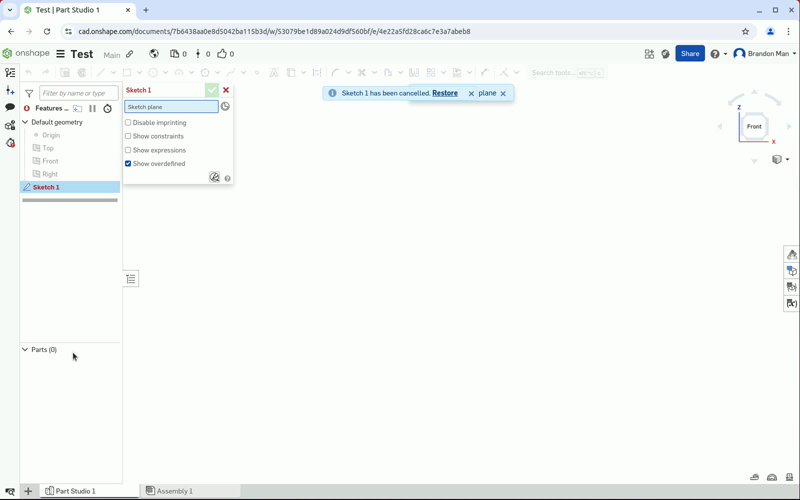
mouse_move(73, 163)
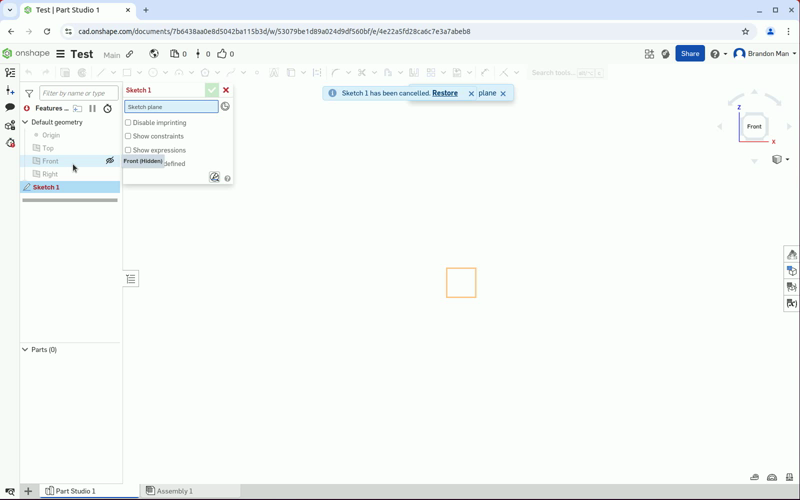
click(73, 163)
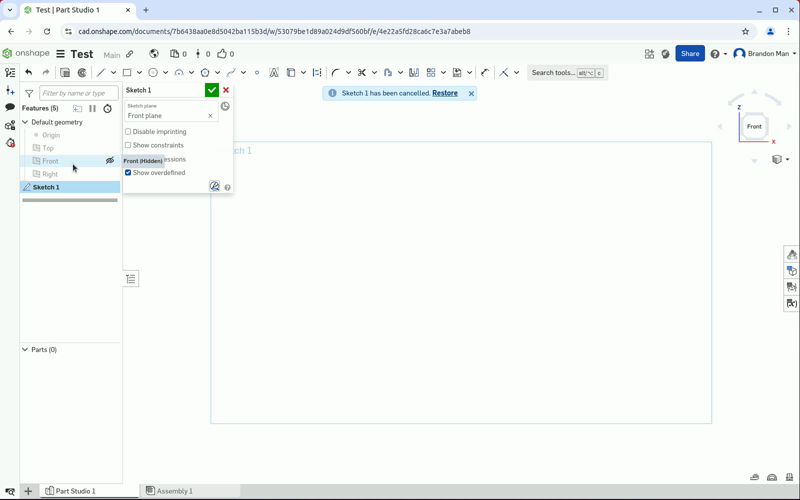
mouse_move(73, 352)
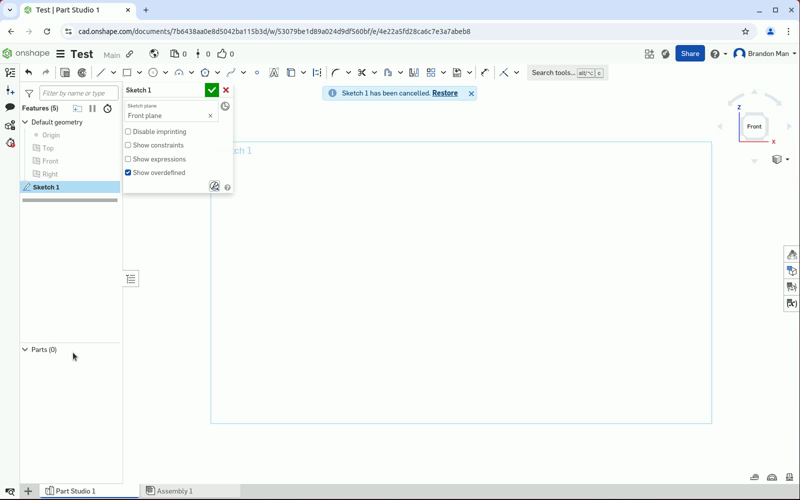
key(y)
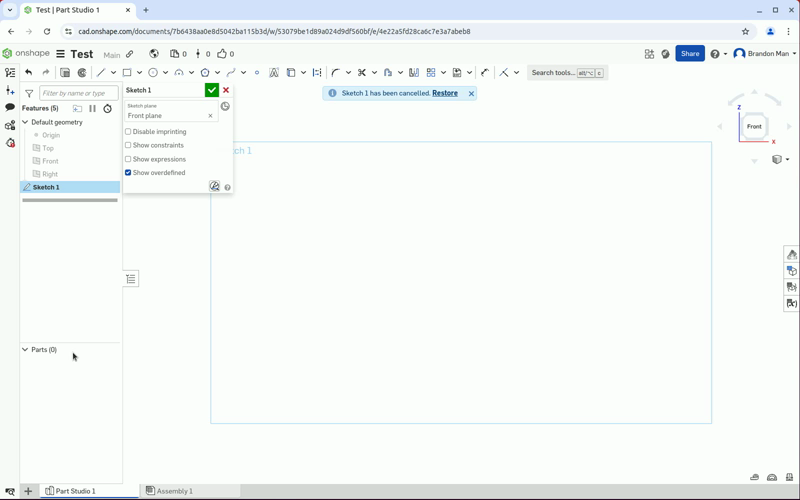
key(c)
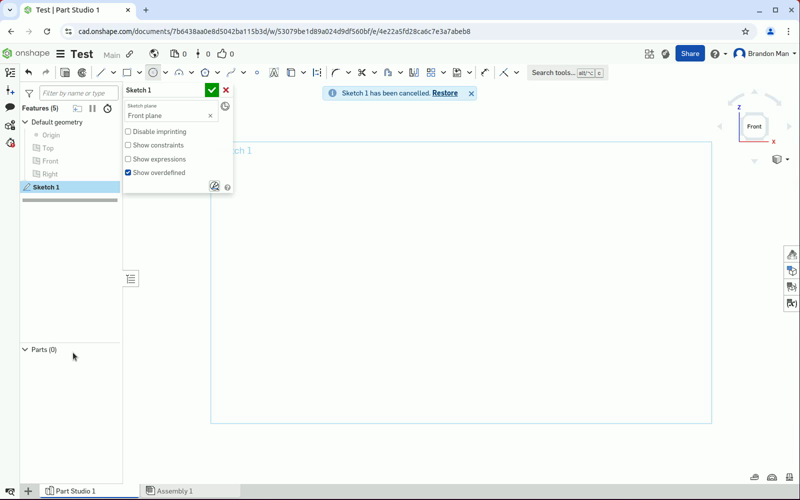
key_down(shift)
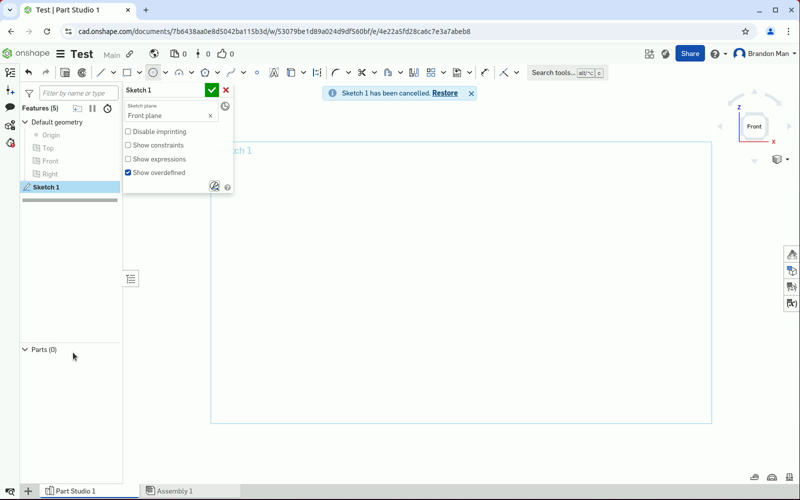
mouse_move(461, 282)
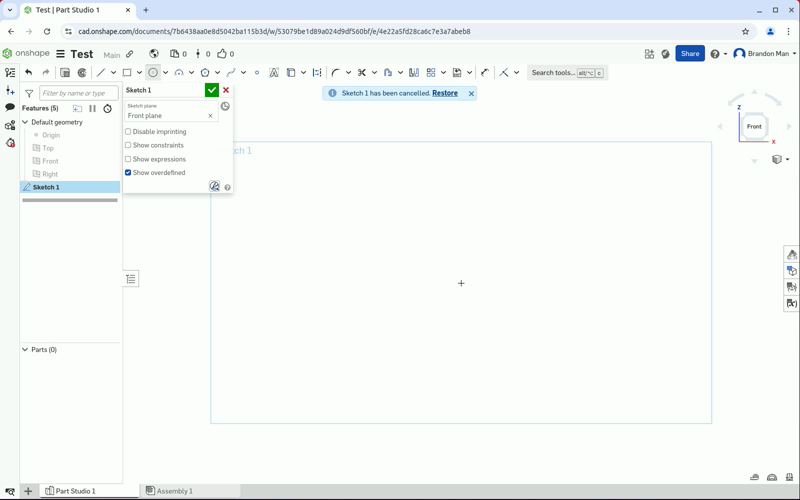
click(461, 282)
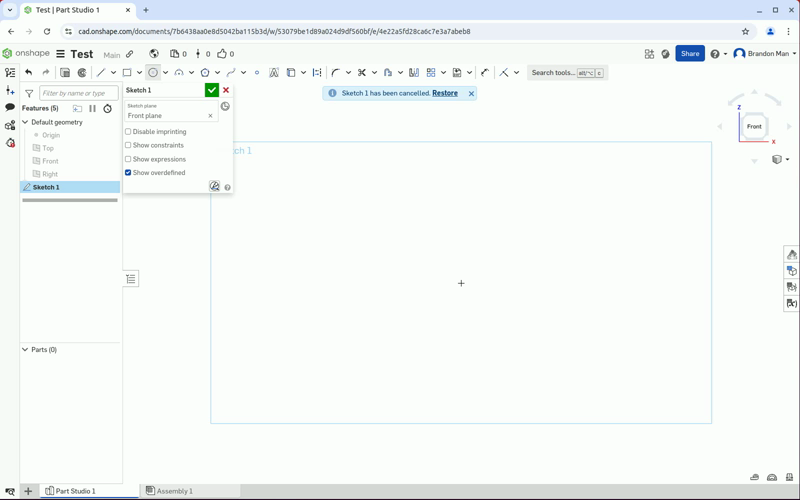
key_up(shift)
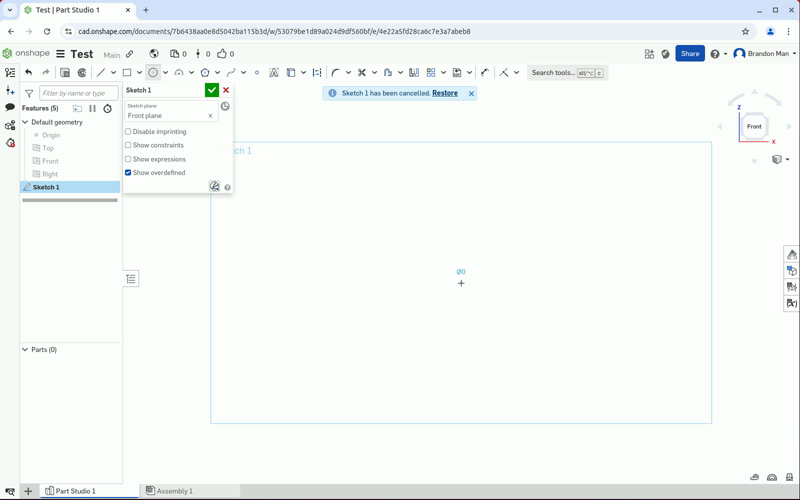
mouse_move(572, 282)
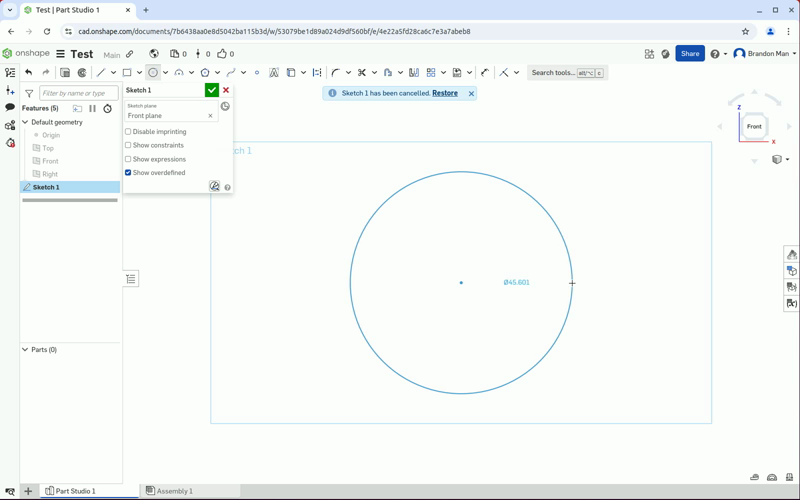
click(572, 282)
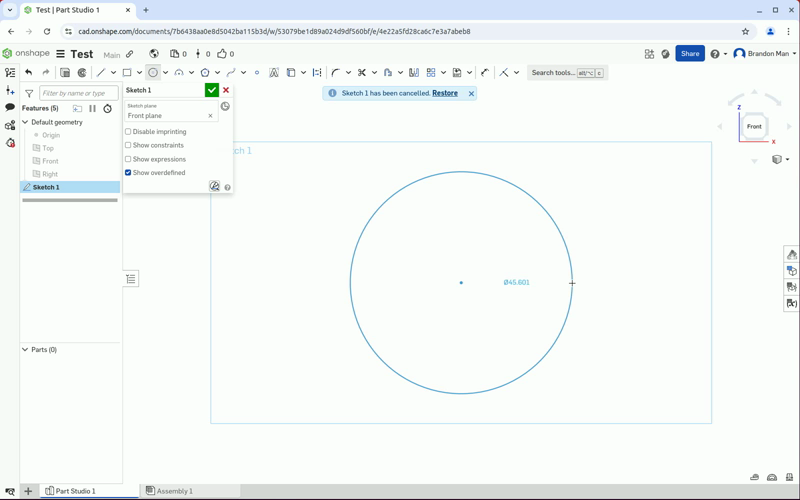
key(esc)
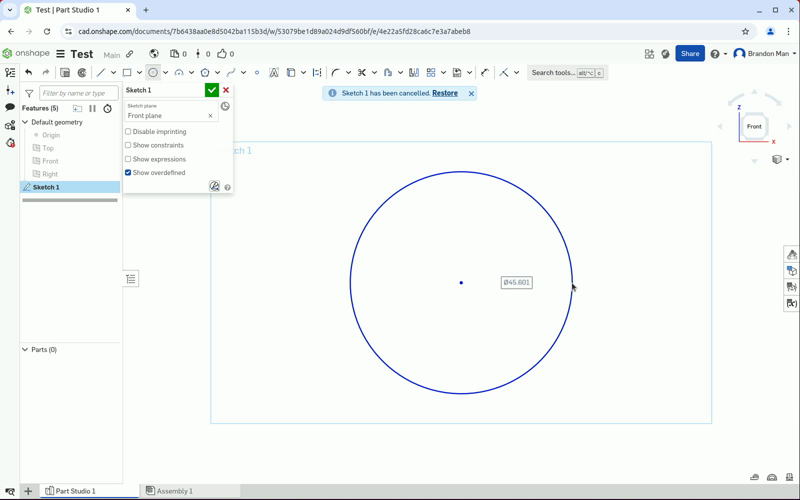
key(c)
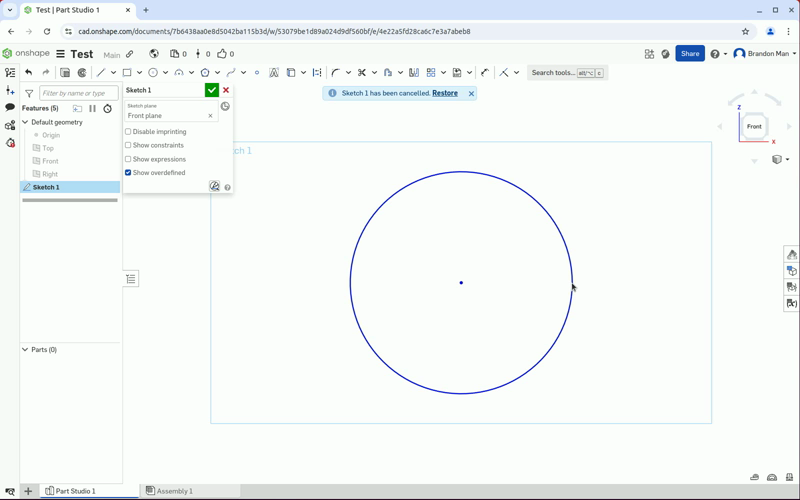
key_down(shift)
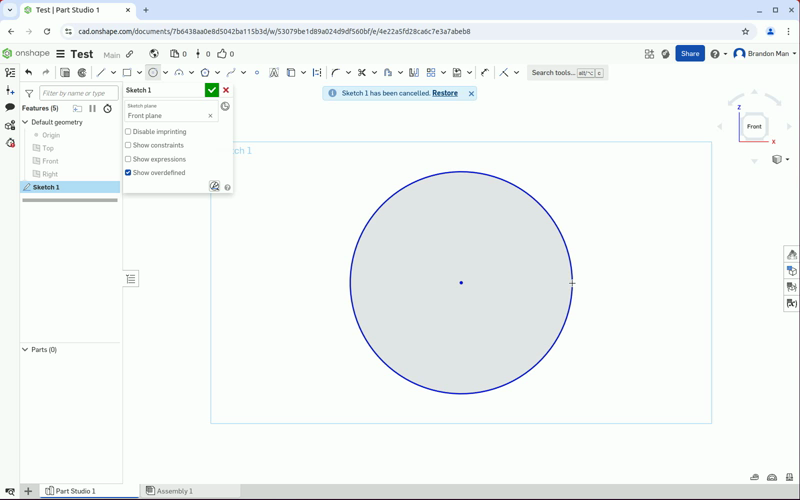
mouse_move(461, 282)
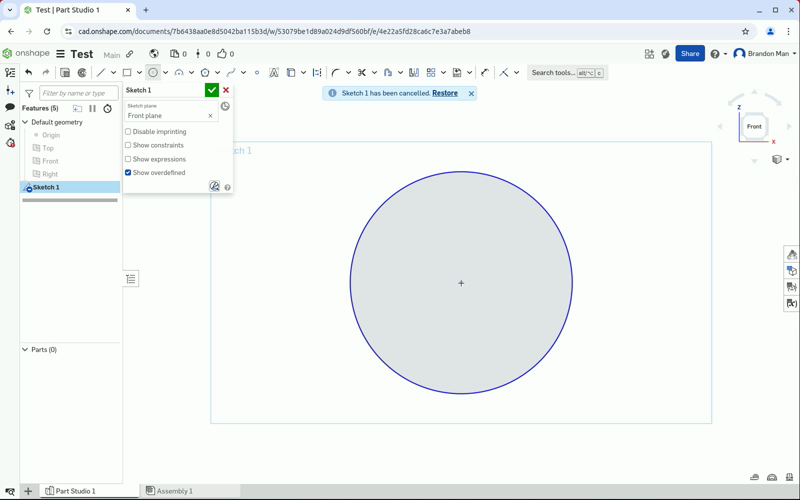
click(461, 282)
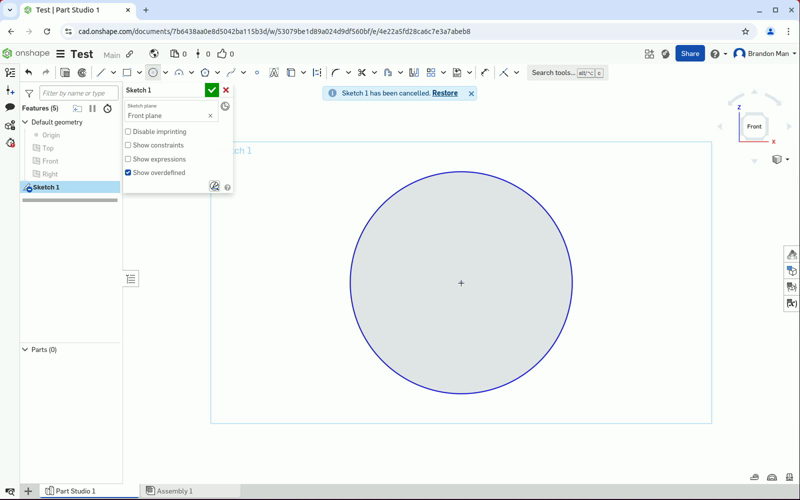
key_up(shift)
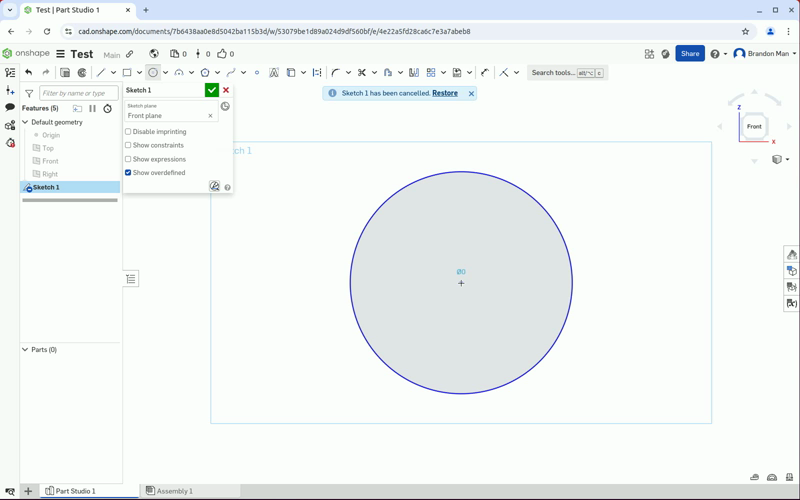
mouse_move(485, 282)
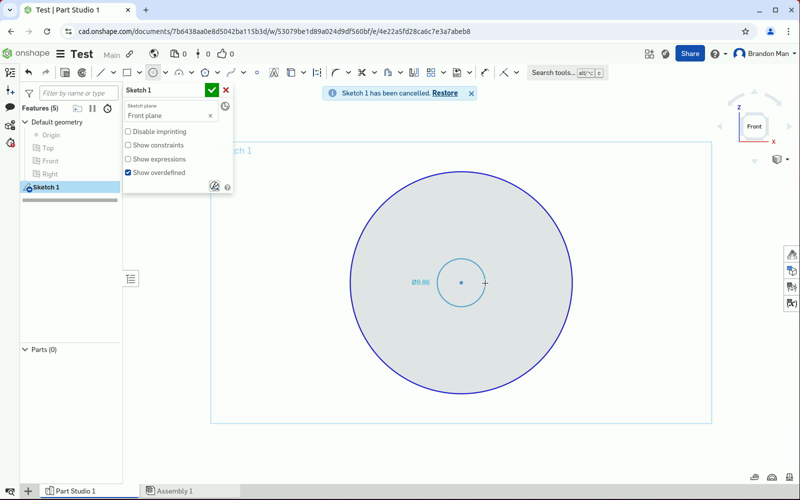
click(485, 282)
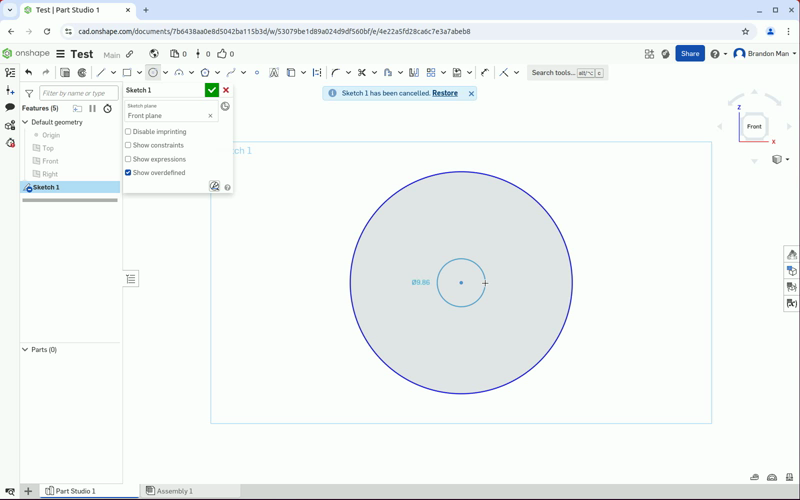
key(esc)
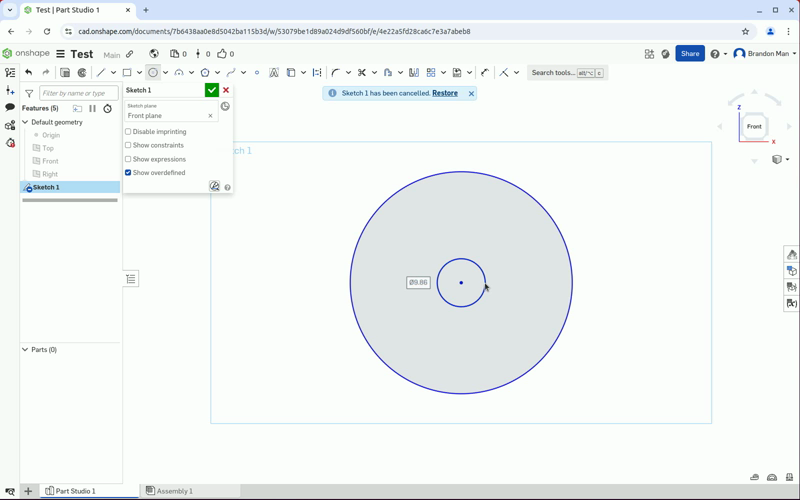
mouse_move(427, 321)
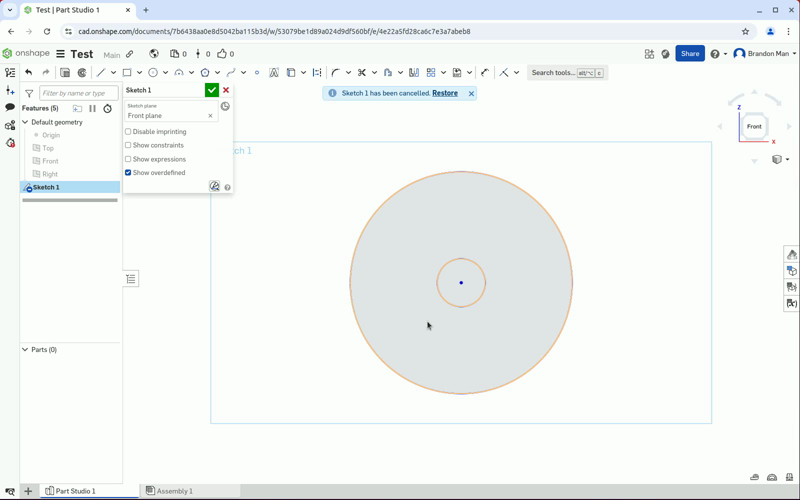
click(427, 321)
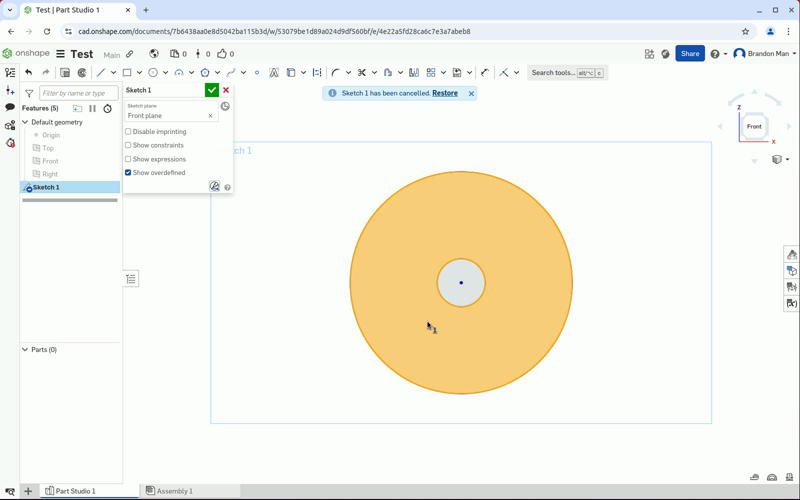
mouse_move(73, 352)
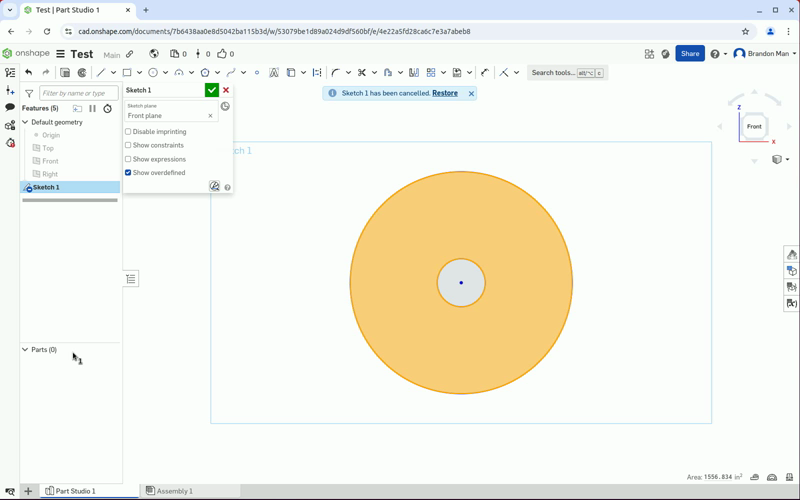
key(shift+y)
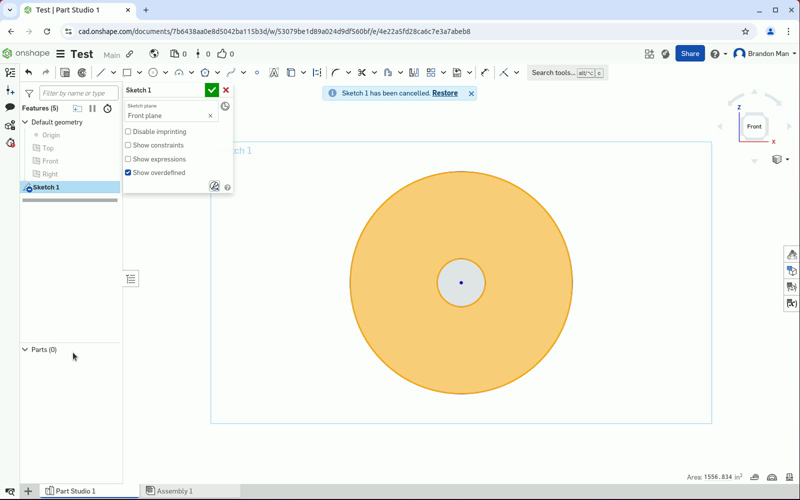
key(shift+e)
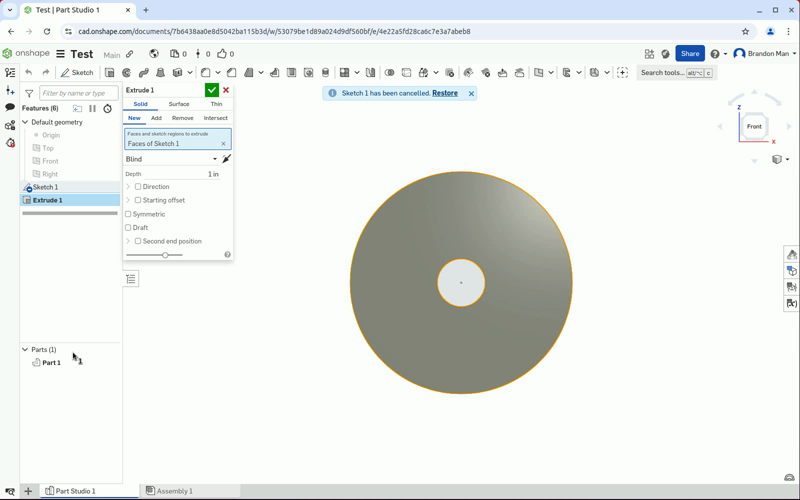
mouse_move(143, 106)
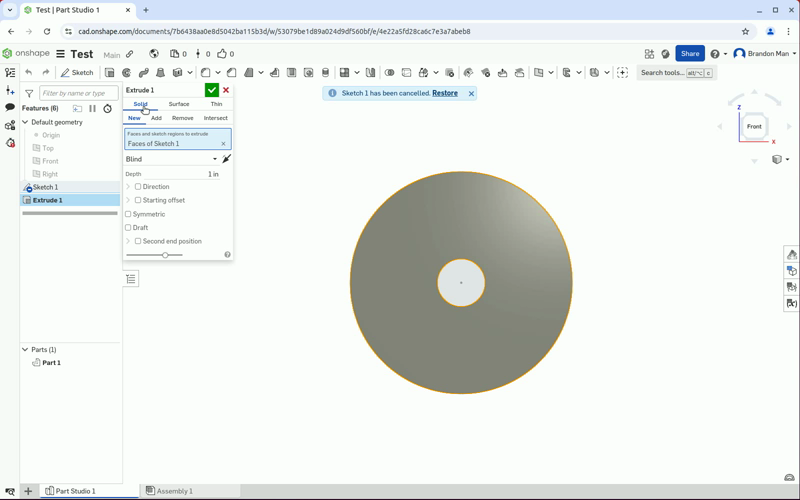
click(143, 106)
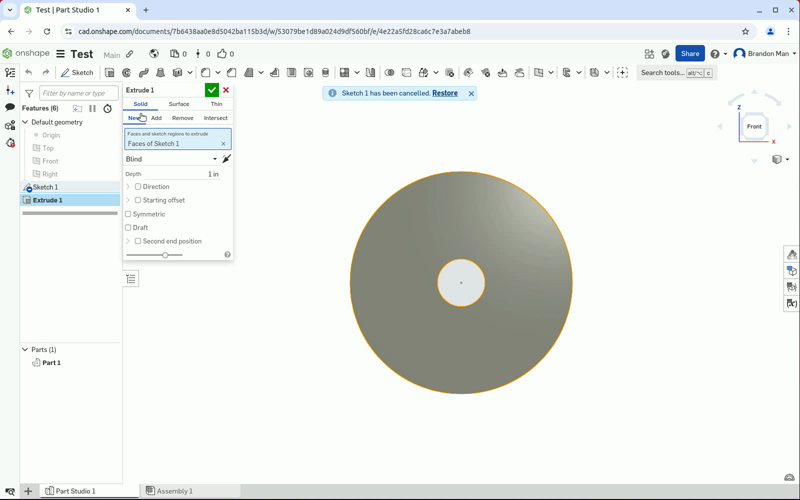
mouse_move(137, 120)
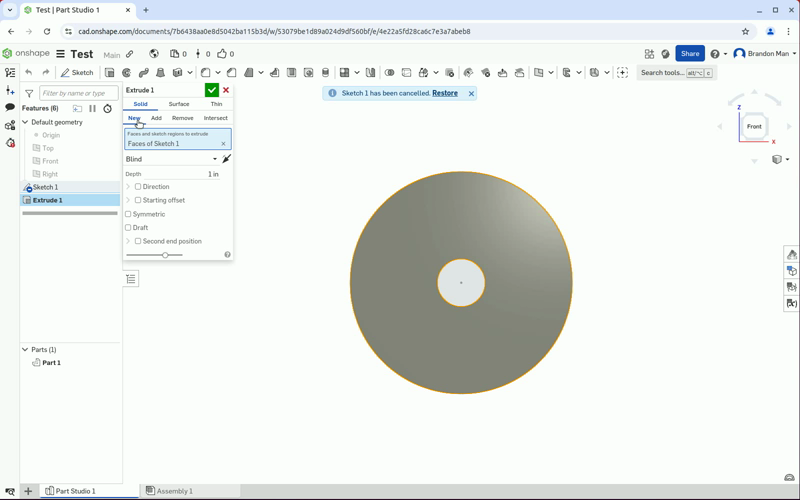
click(137, 120)
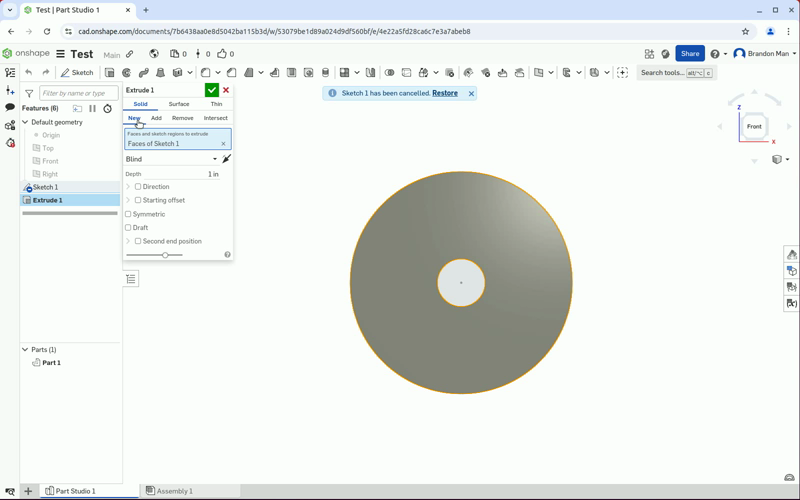
key(tab, 4)
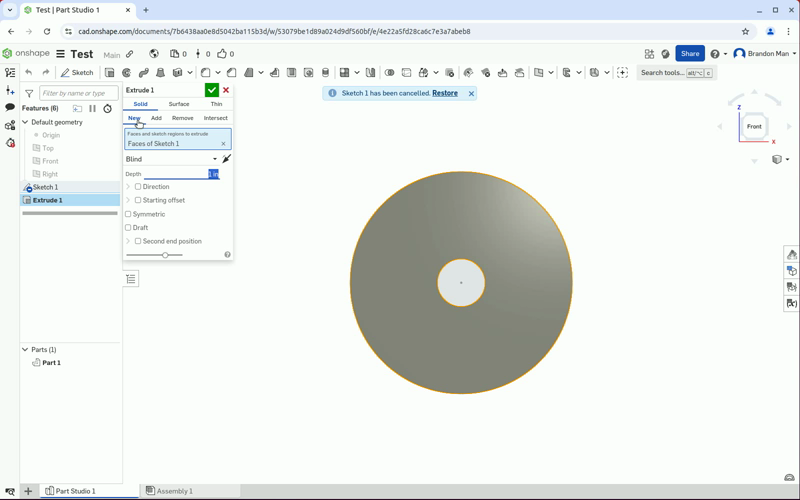
text(2.407)
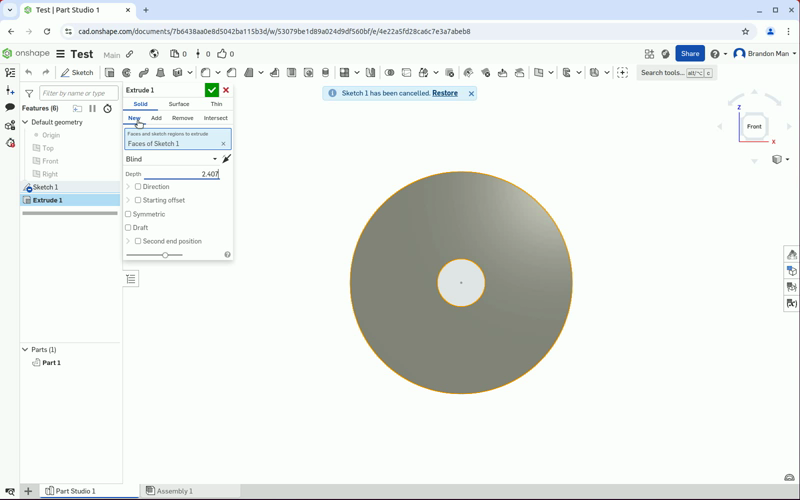
key(enter)
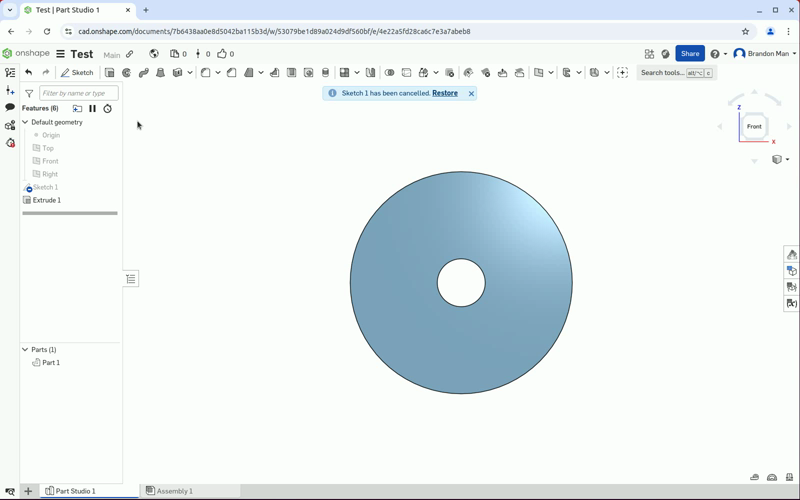
key(shift+h)
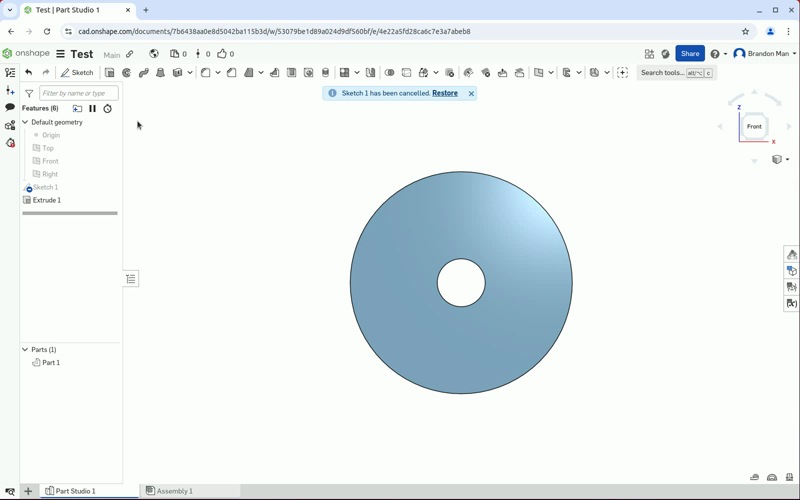
key(shift+h)
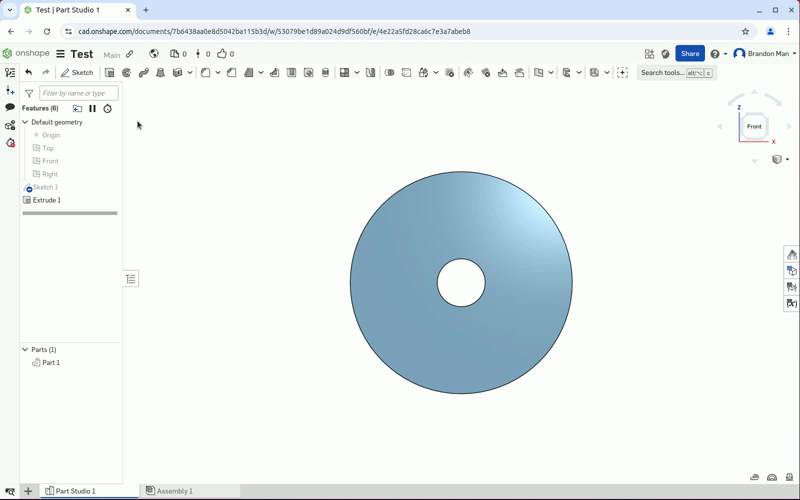
mouse_move(73, 189)
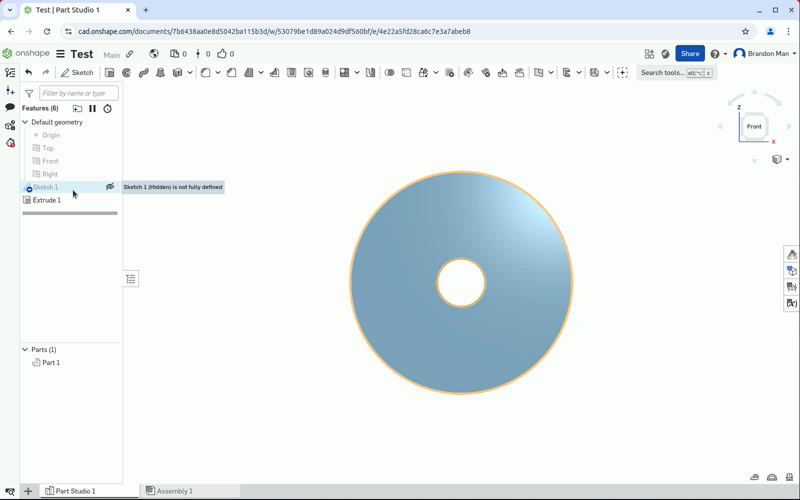
click(73, 189)
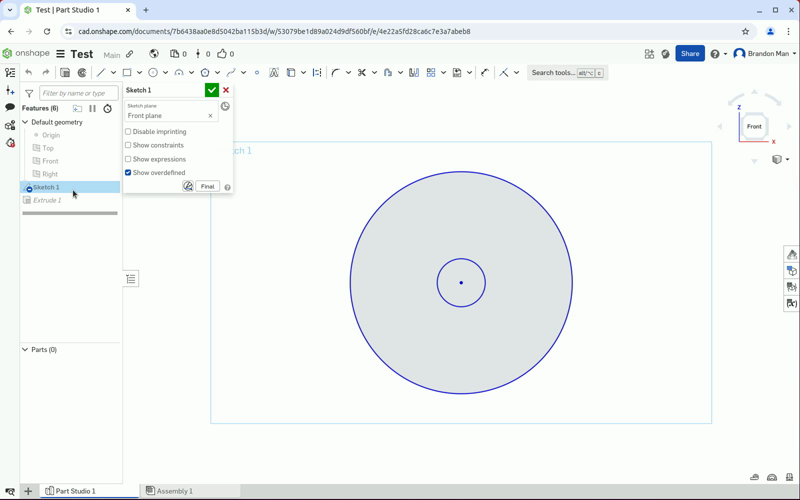
mouse_move(229, 92)
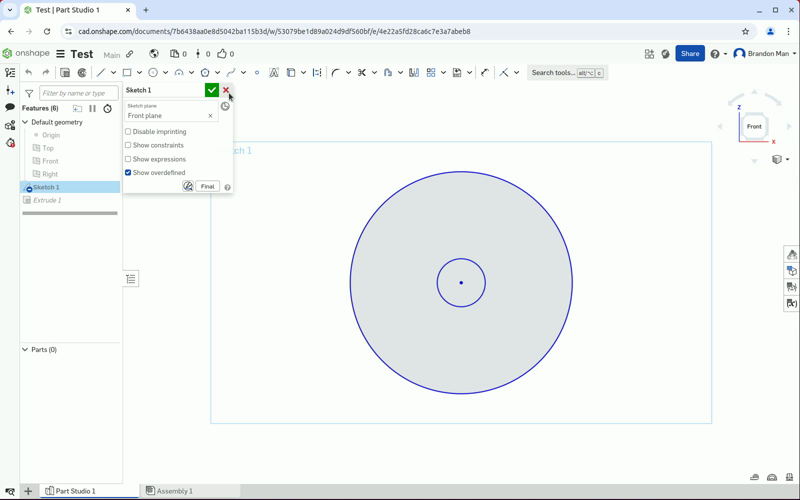
click(229, 92)
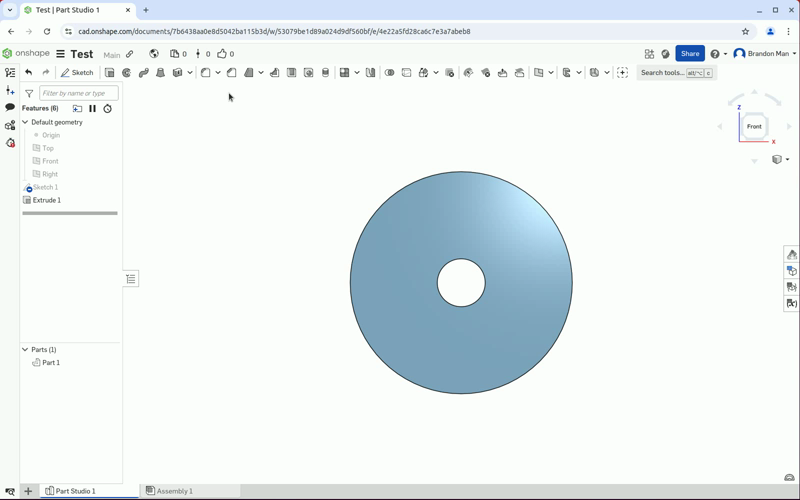
mouse_move(541, 75)
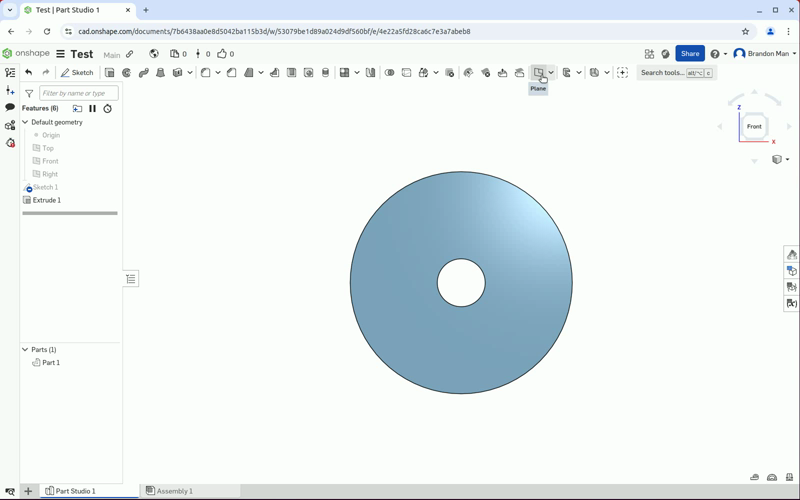
click(541, 75)
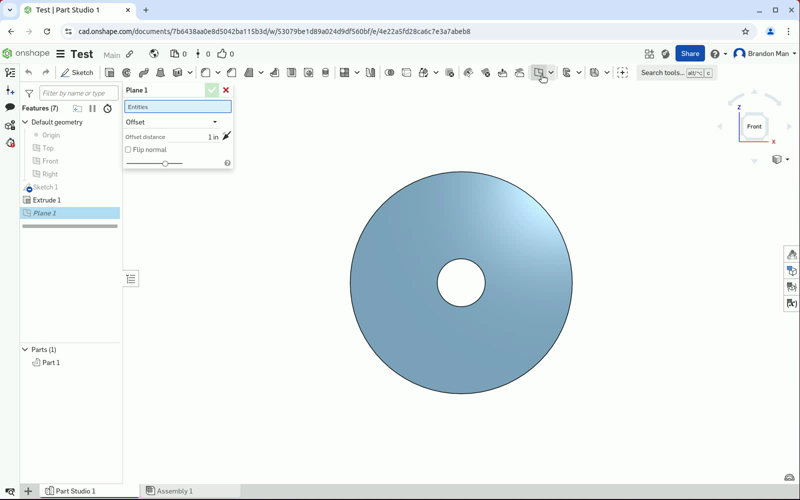
mouse_move(73, 163)
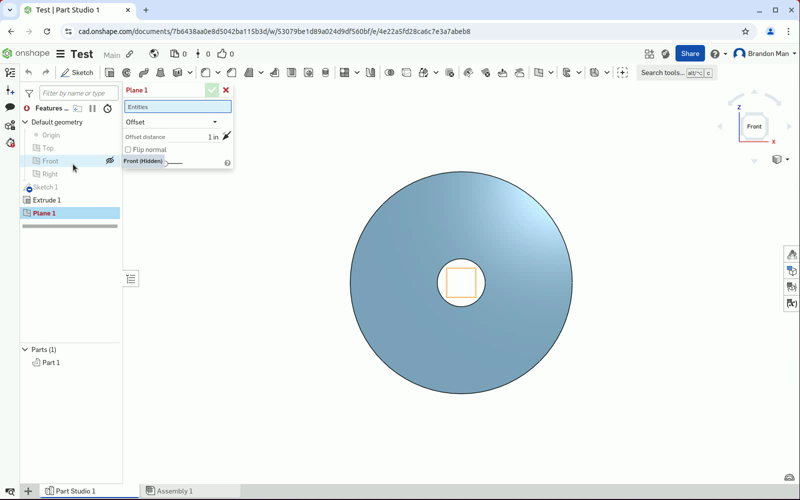
click(73, 163)
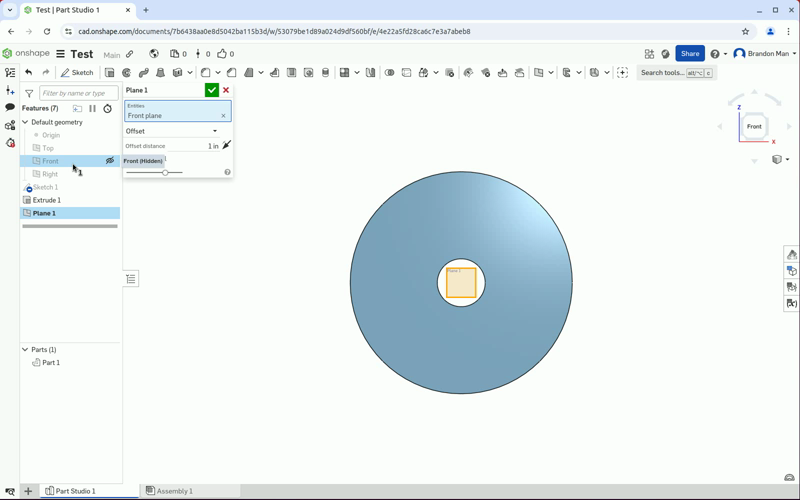
key(tab, 2)
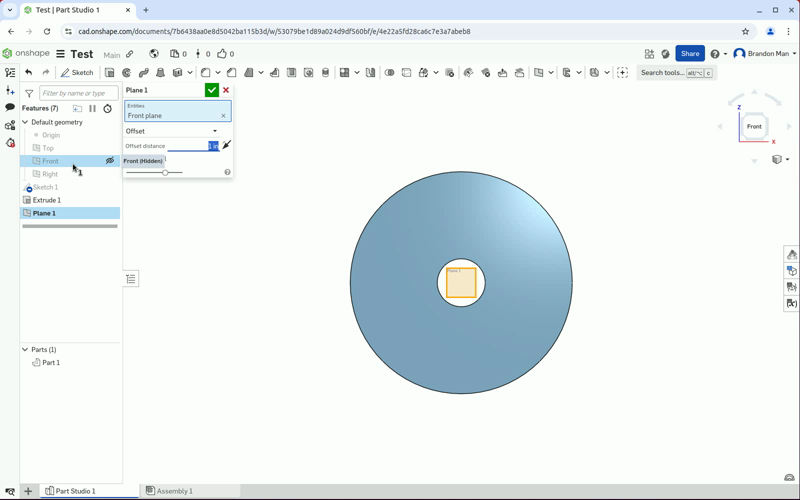
text(2.403)
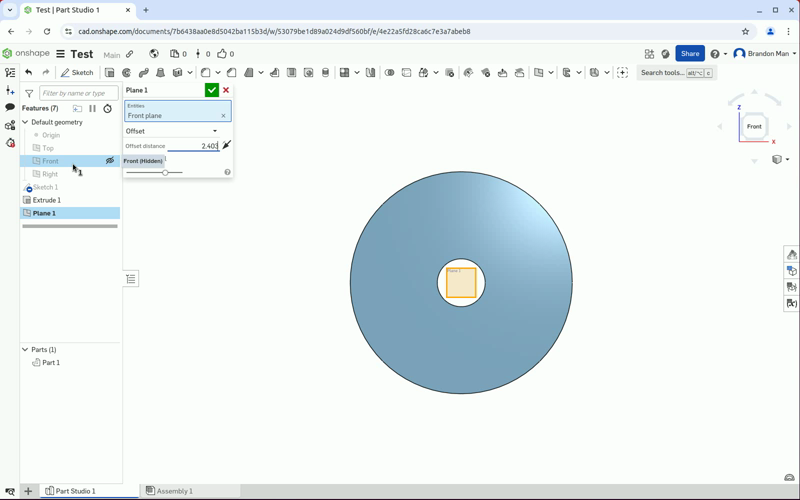
key(enter, 2)
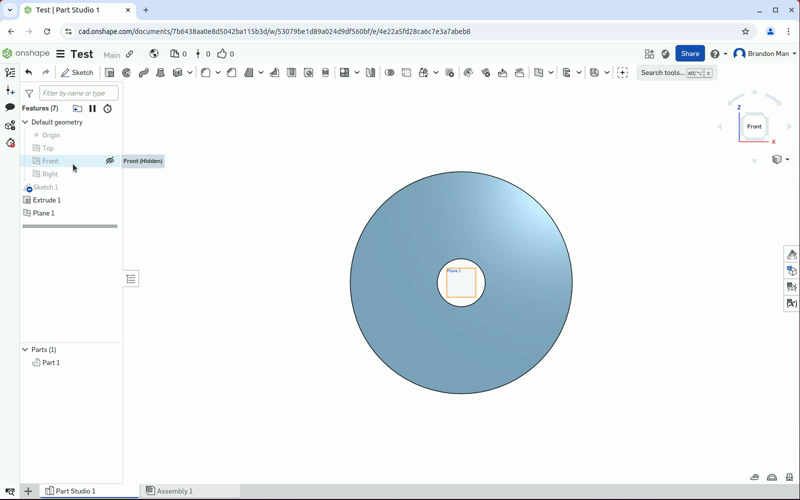
key(shift+s)
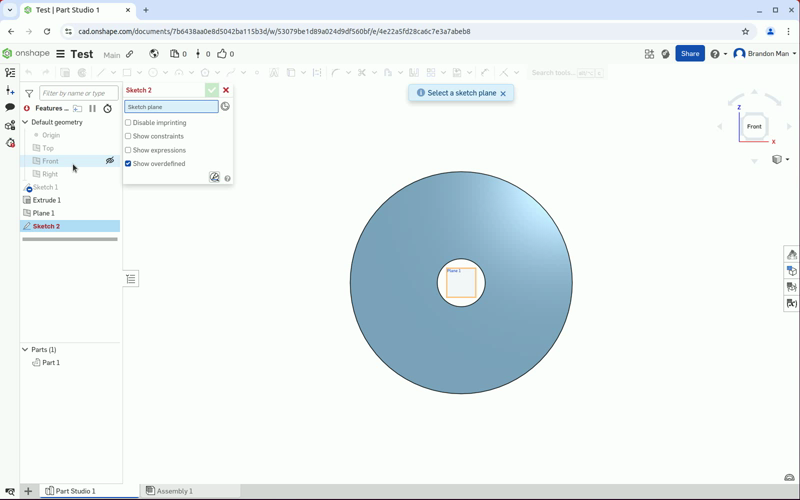
mouse_move(73, 215)
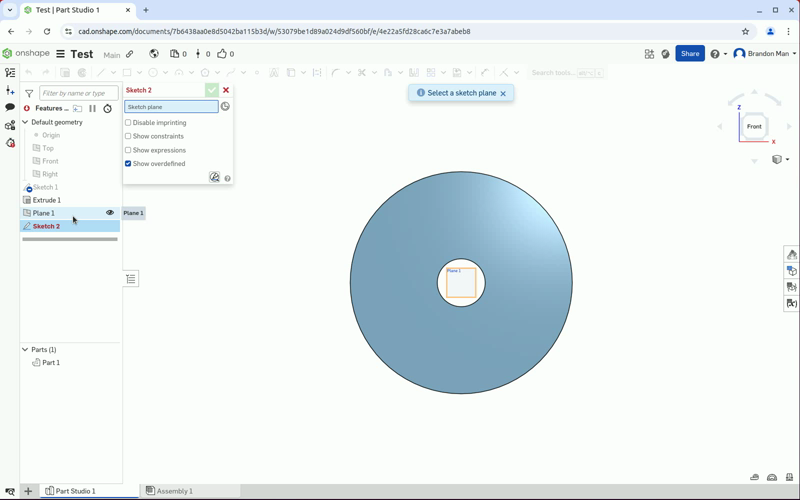
click(73, 215)
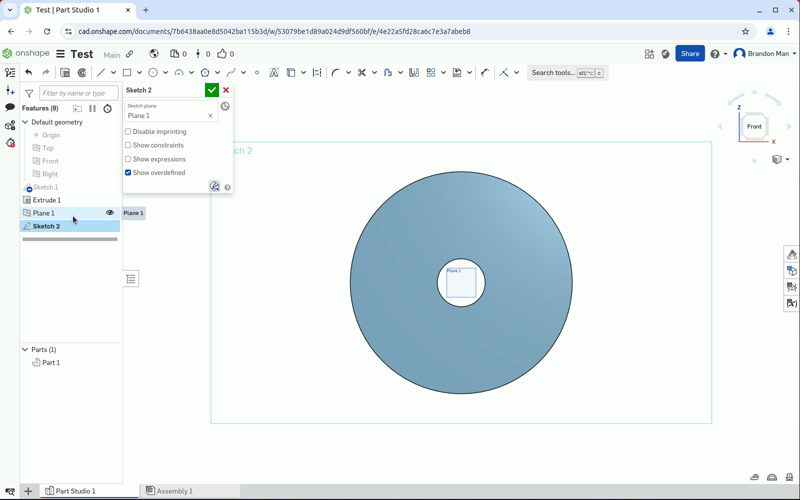
mouse_move(73, 352)
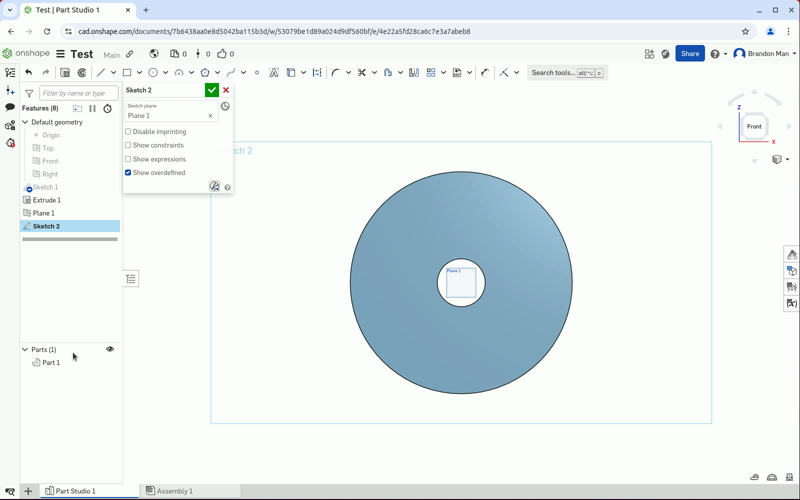
key(y)
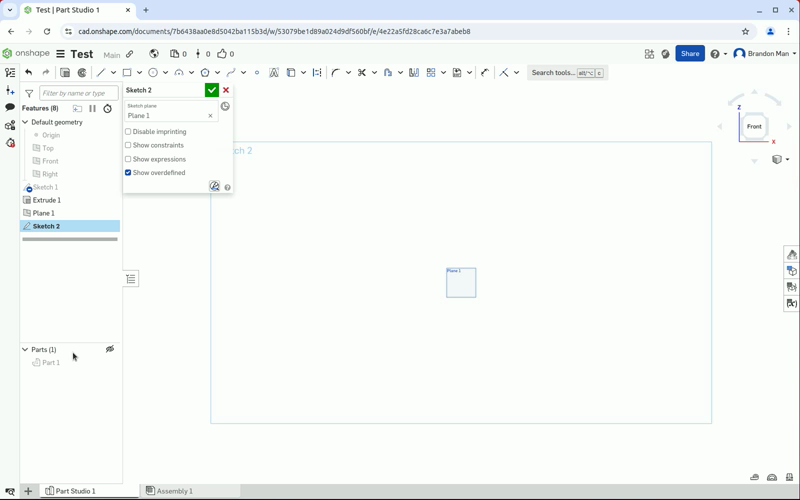
key(l)
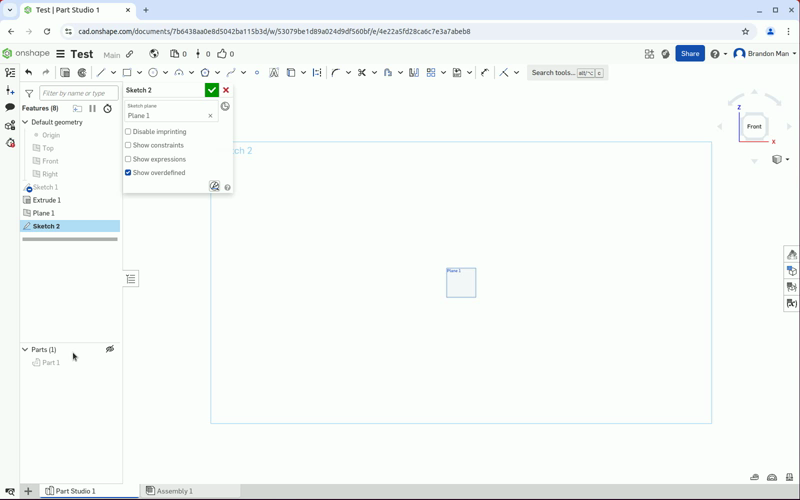
key_down(shift)
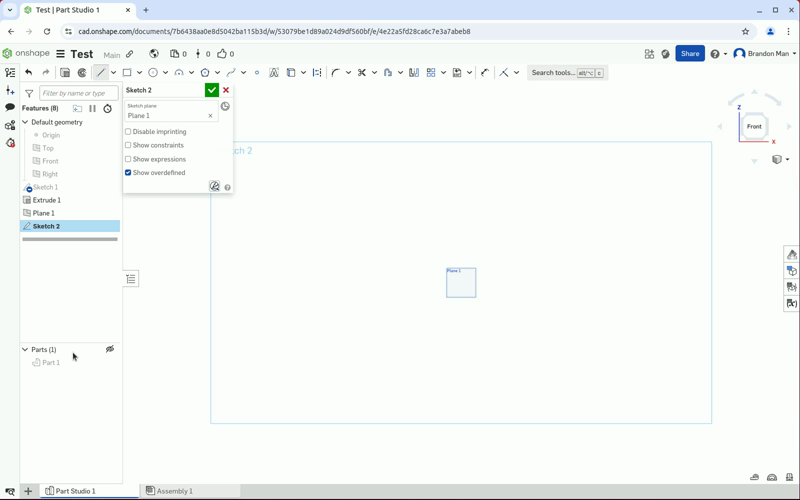
mouse_move(401, 307)
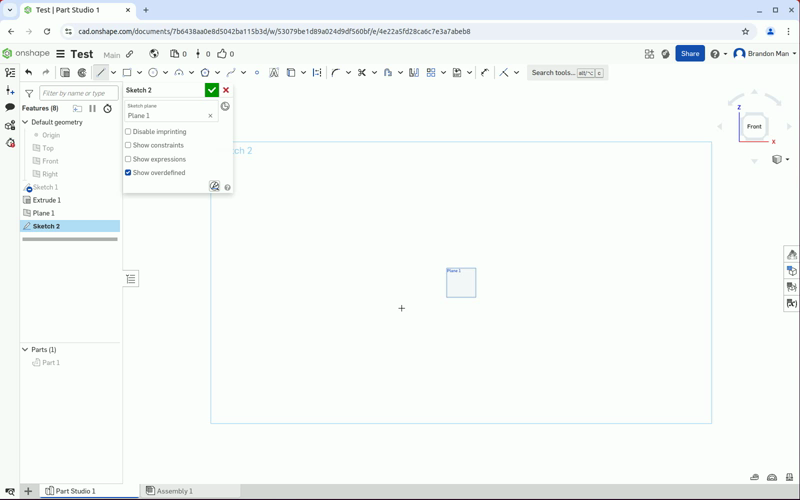
click(401, 307)
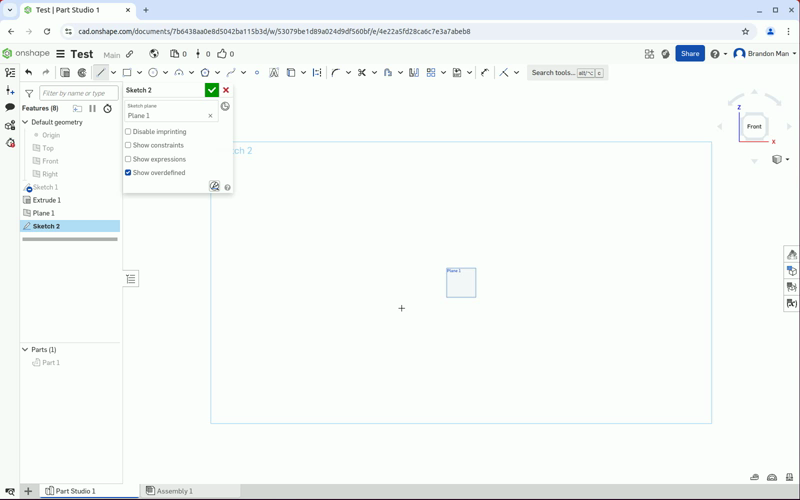
key_up(shift)
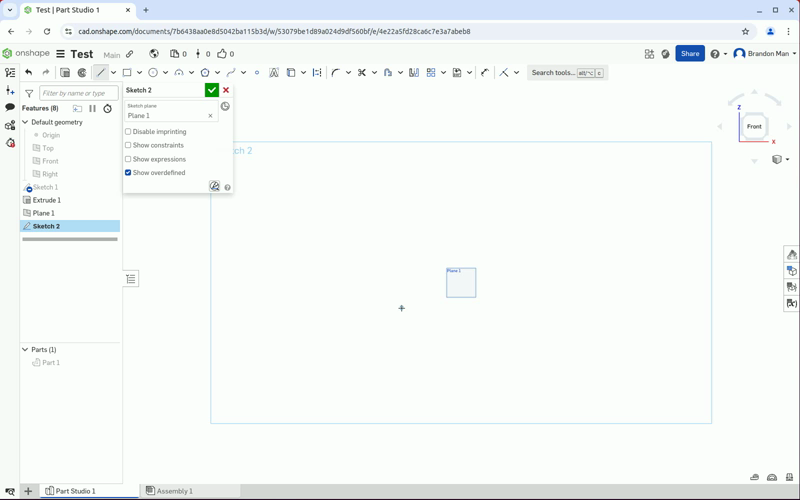
key_down(shift)
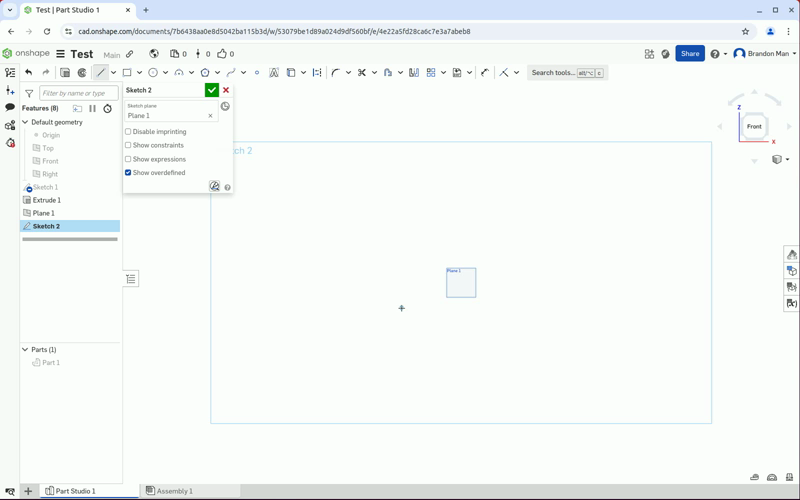
mouse_move(431, 307)
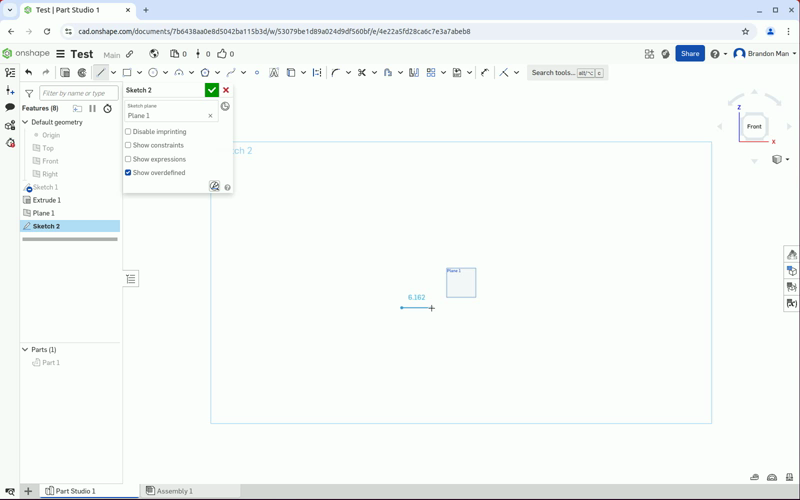
mouse_move(461, 307)
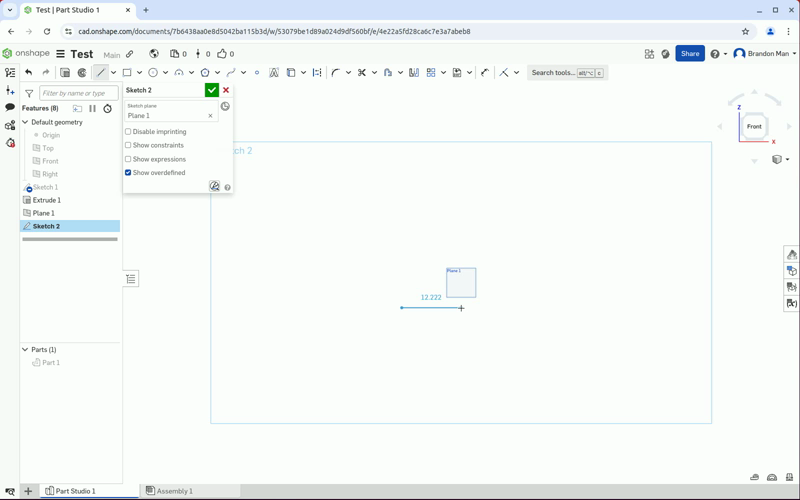
click(461, 307)
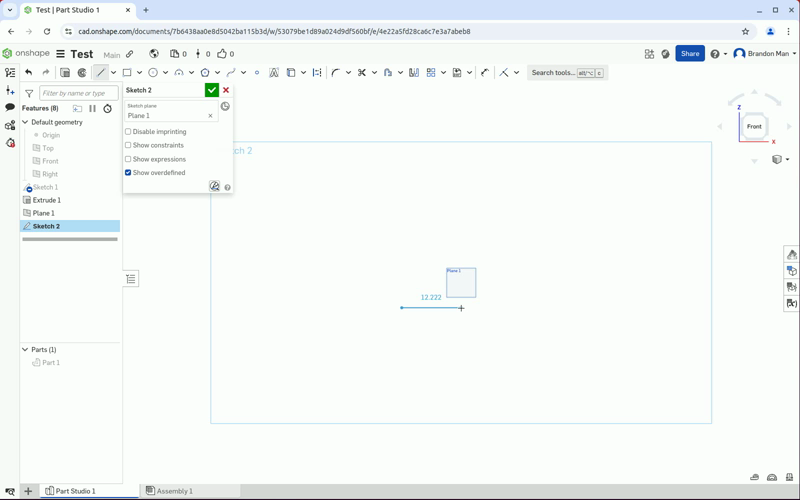
key_up(shift)
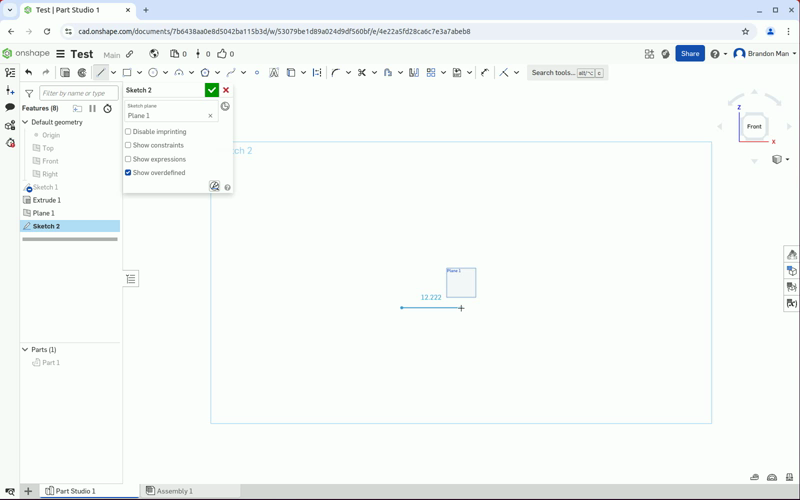
key(esc)
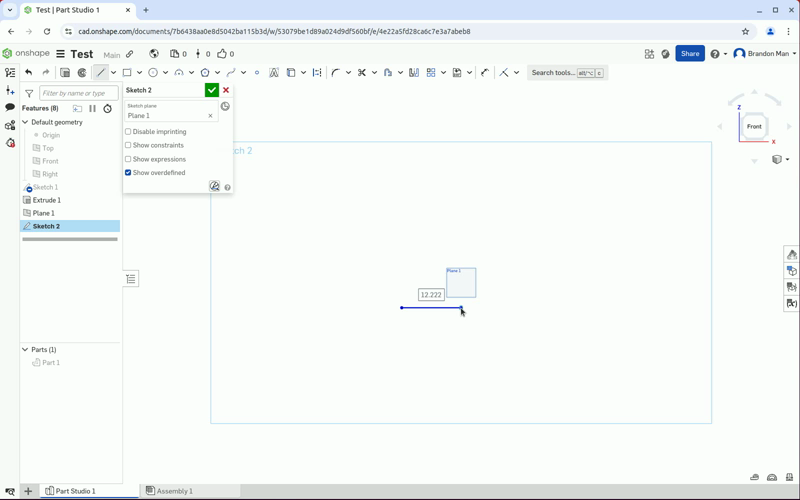
key(a)
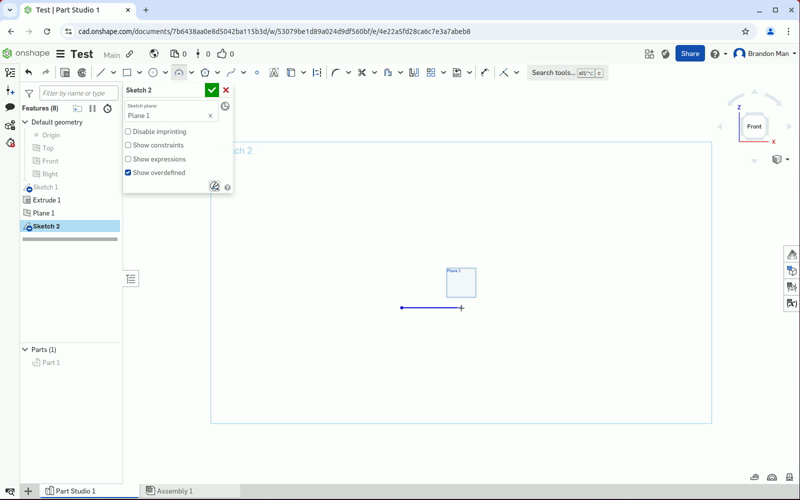
mouse_move(461, 307)
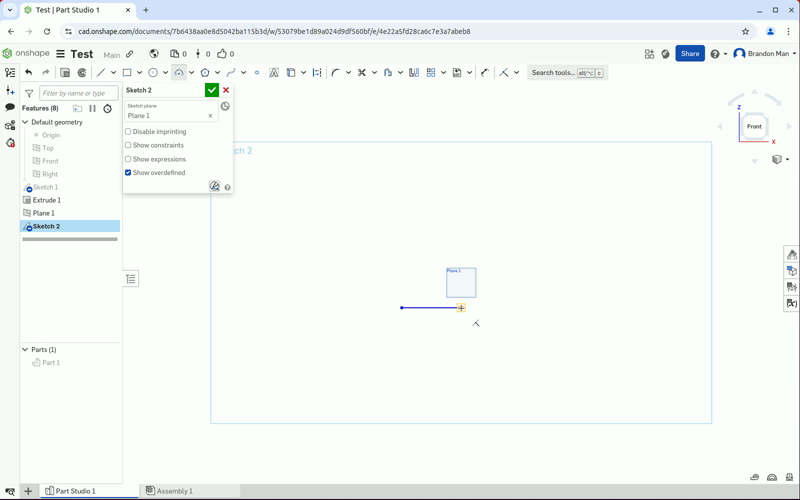
click(461, 307)
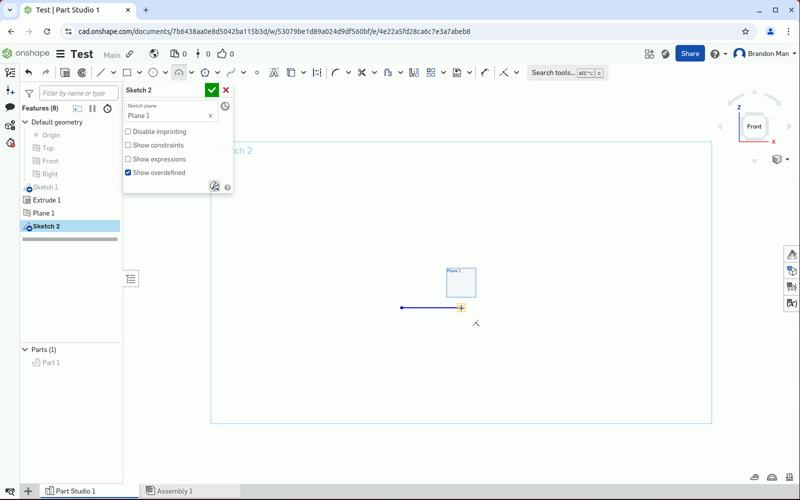
key_down(shift)
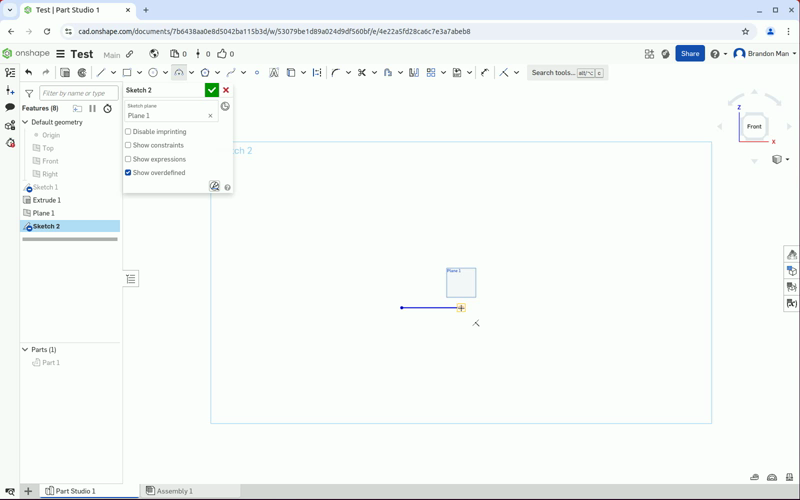
mouse_move(461, 258)
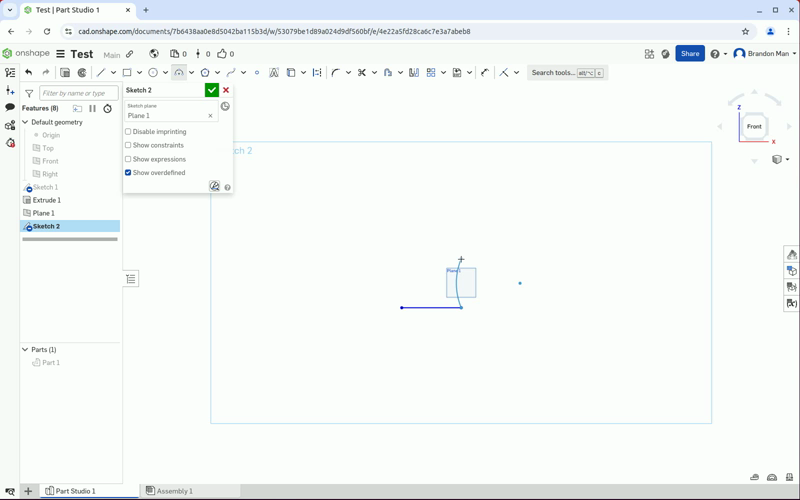
click(461, 258)
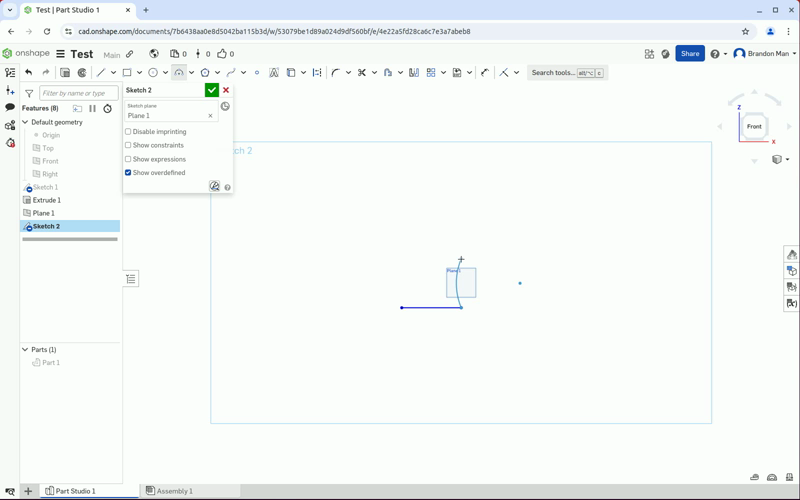
mouse_move(437, 283)
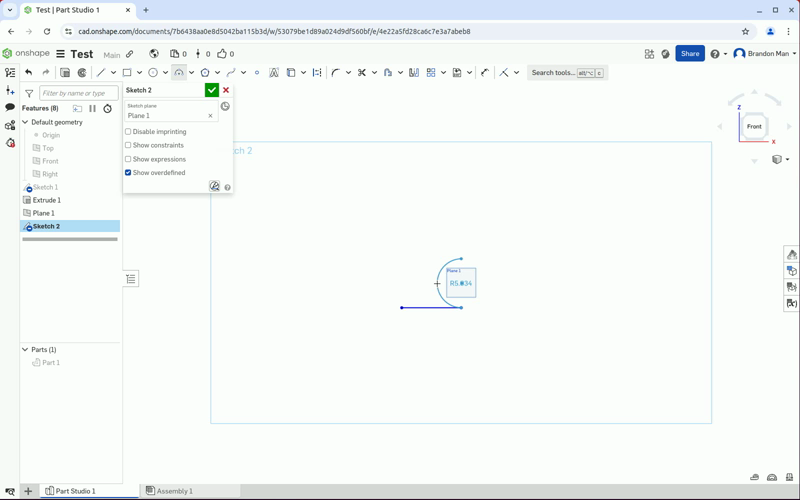
click(437, 283)
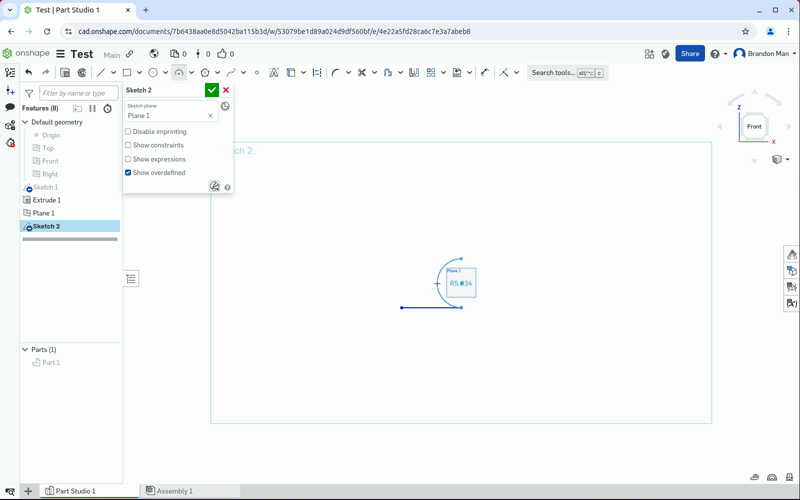
key_up(shift)
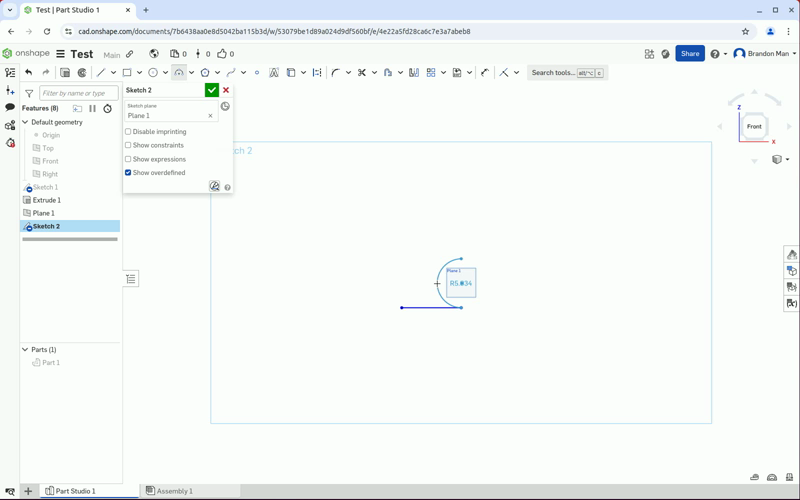
key(esc)
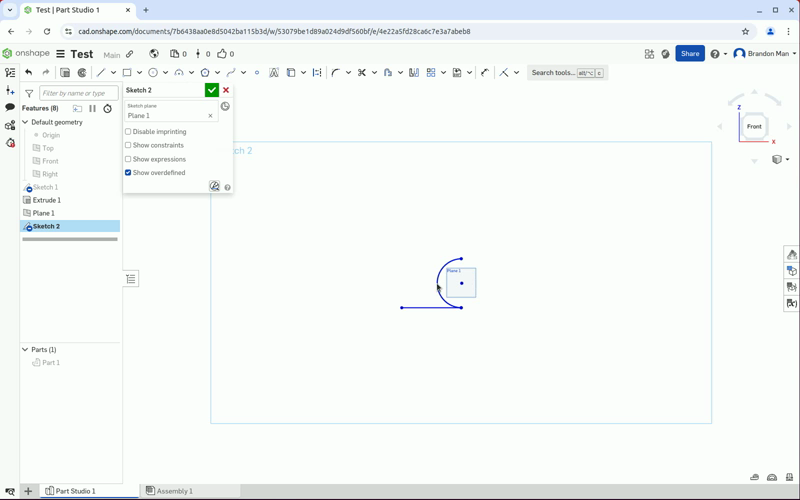
key(l)
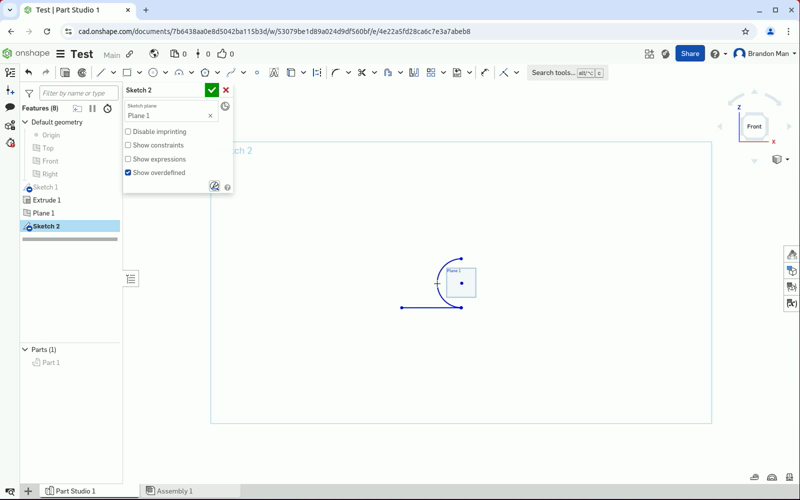
mouse_move(461, 258)
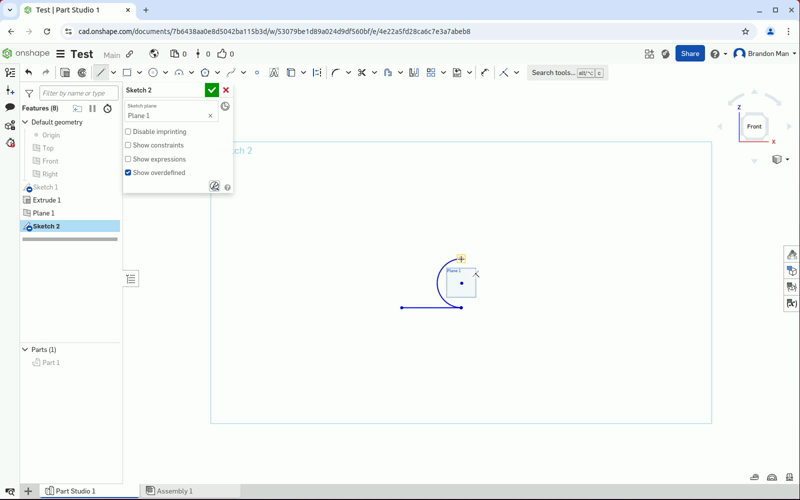
click(461, 258)
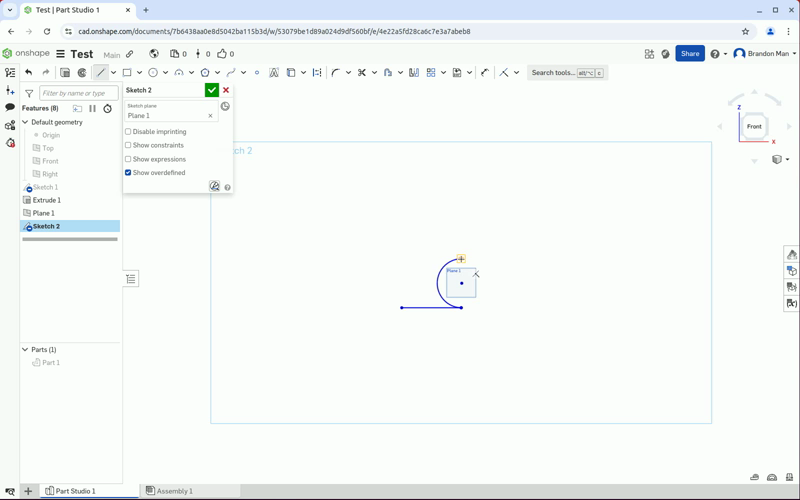
key_down(shift)
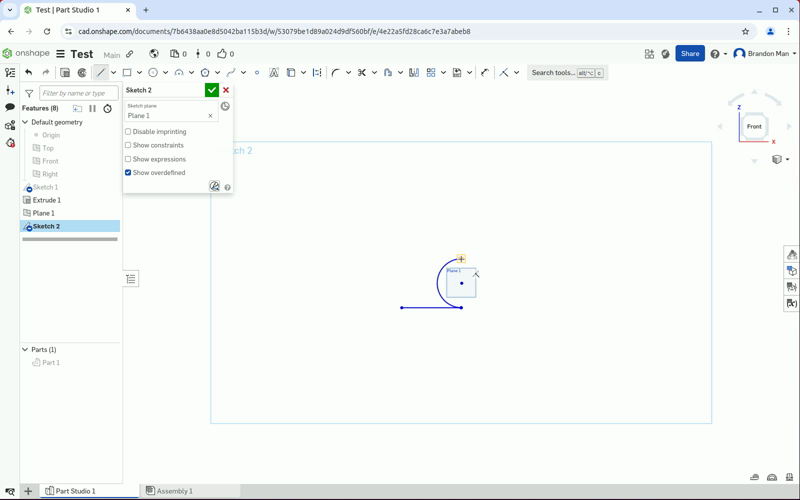
mouse_move(491, 258)
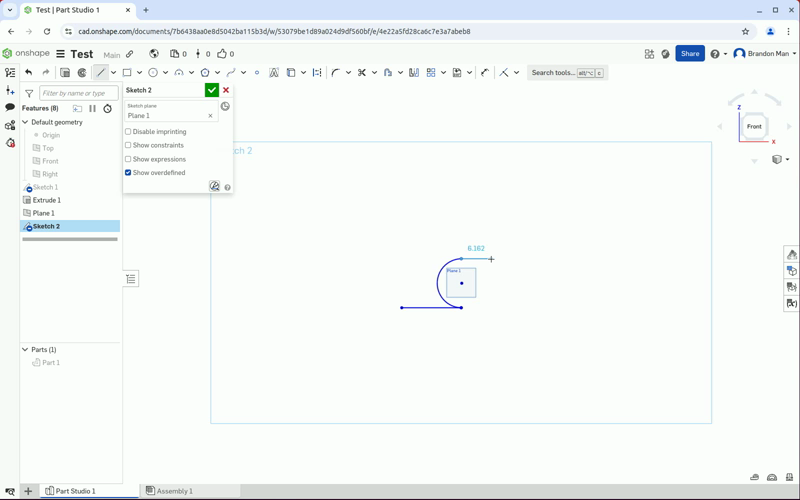
mouse_move(401, 258)
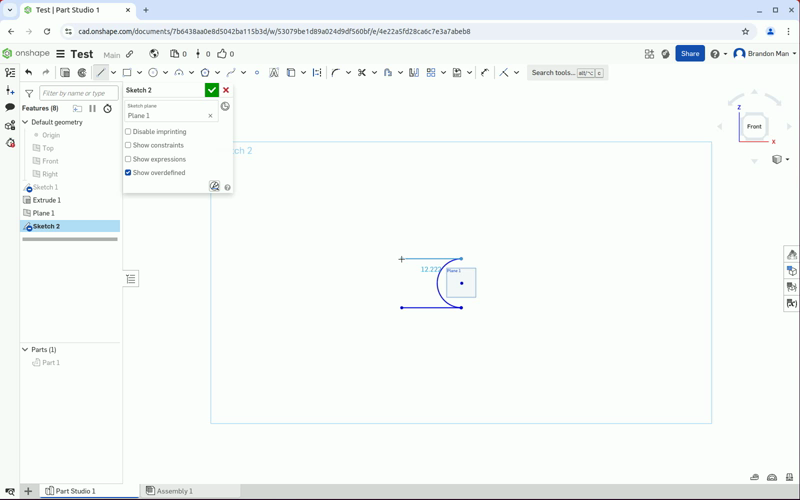
click(401, 258)
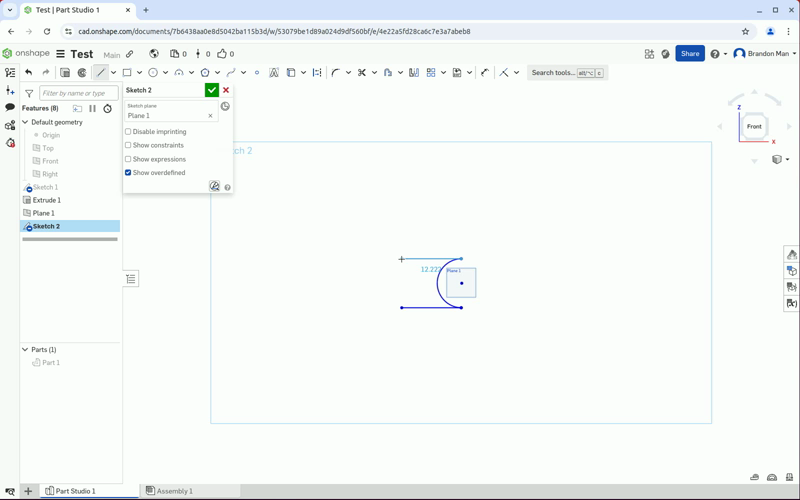
key_up(shift)
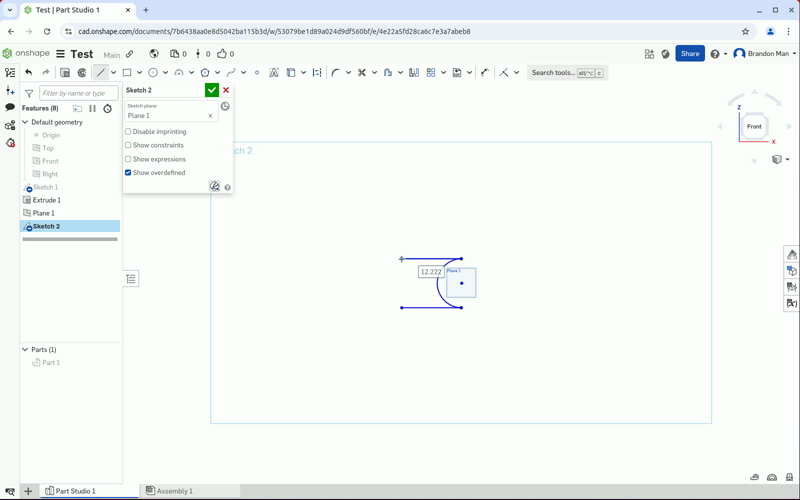
key(esc)
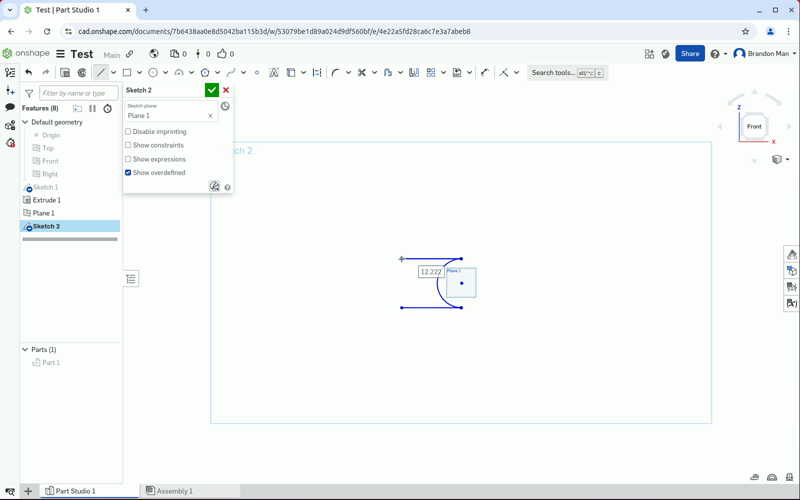
key(a)
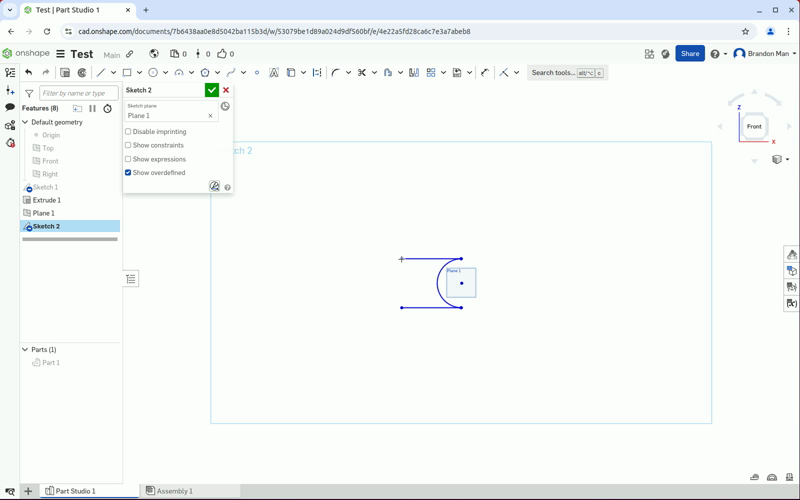
mouse_move(401, 258)
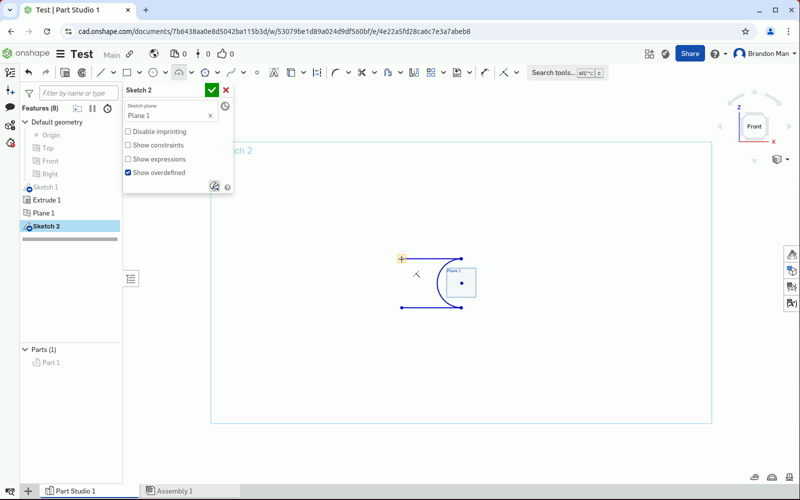
click(401, 258)
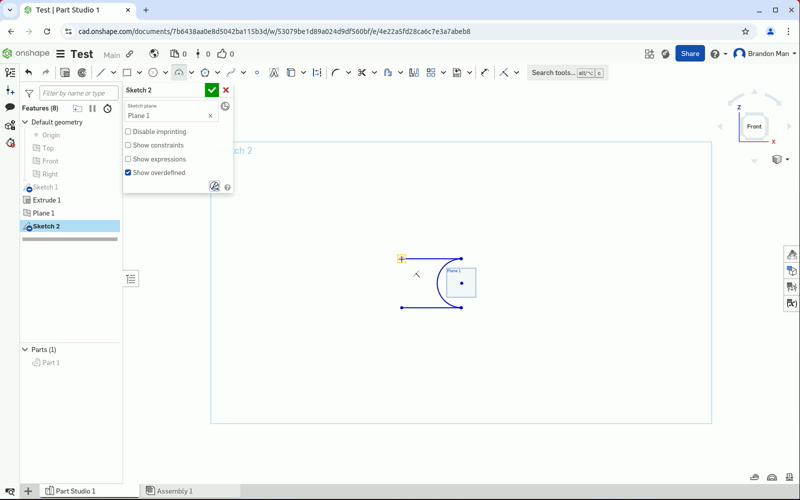
mouse_move(401, 307)
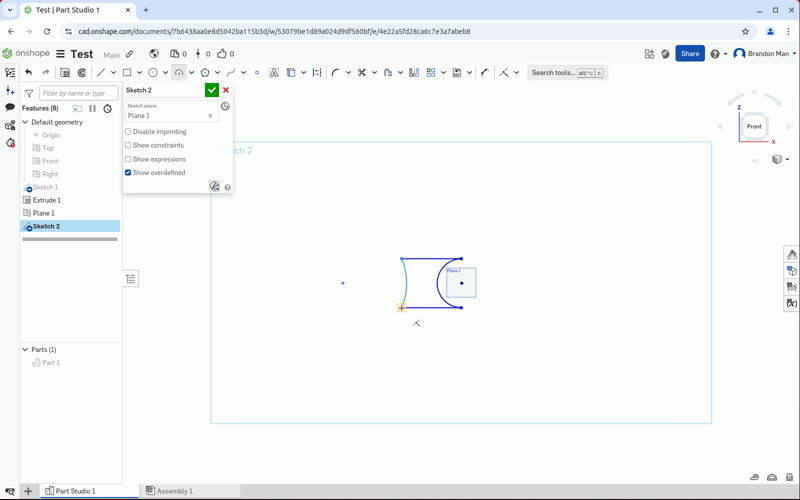
click(401, 307)
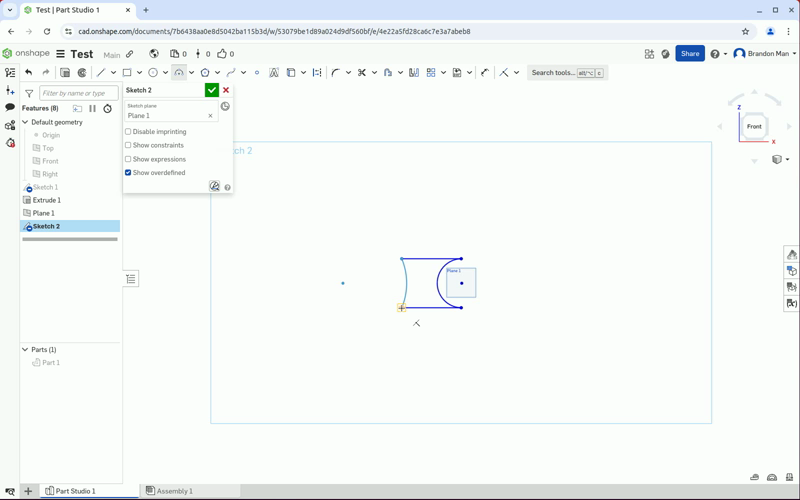
key_down(shift)
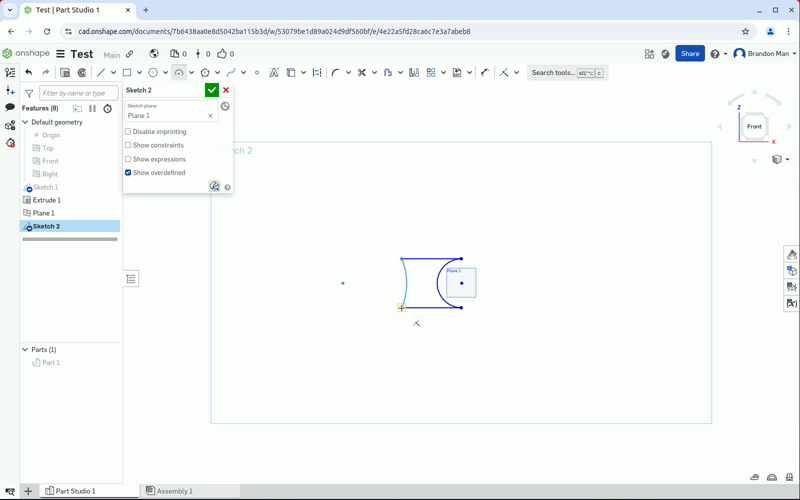
mouse_move(377, 283)
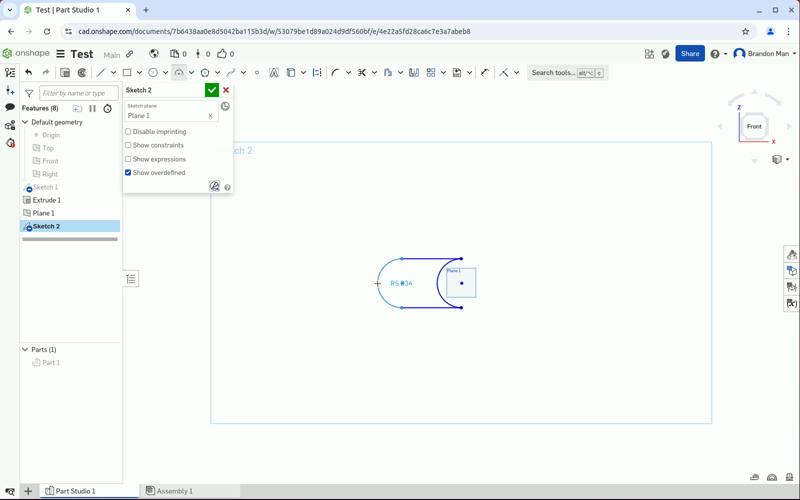
click(377, 283)
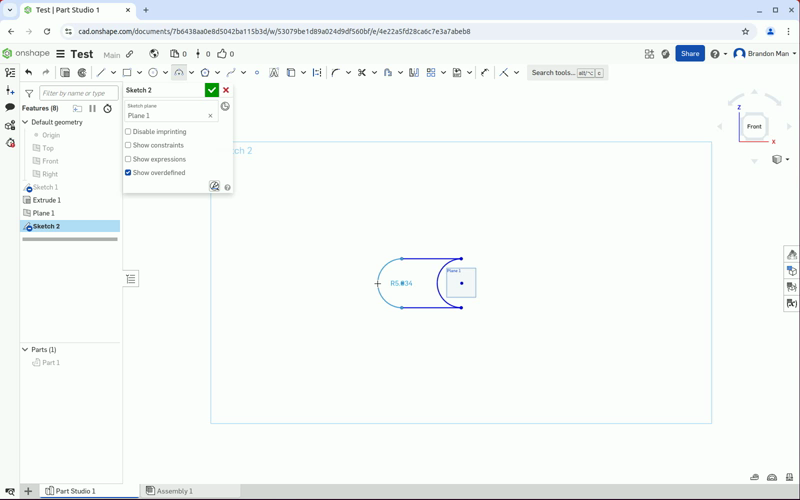
key_up(shift)
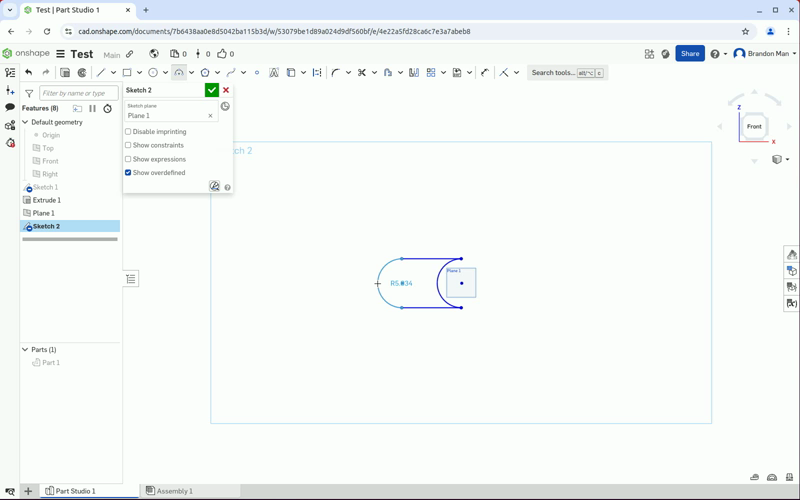
key(esc)
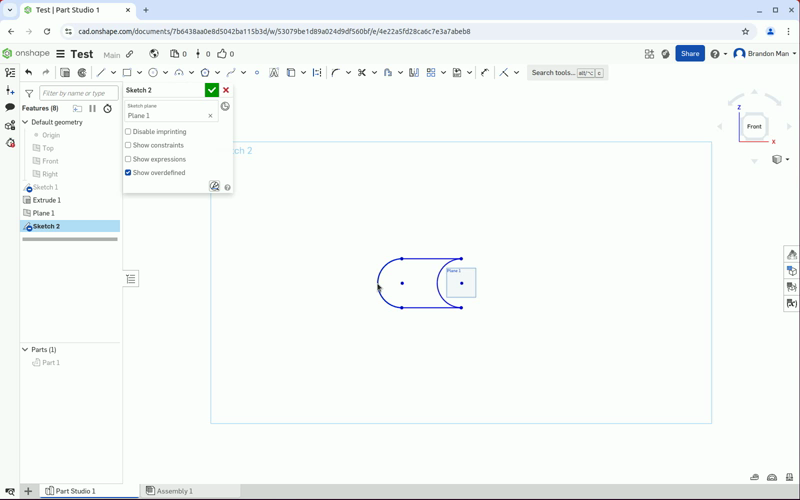
mouse_move(451, 270)
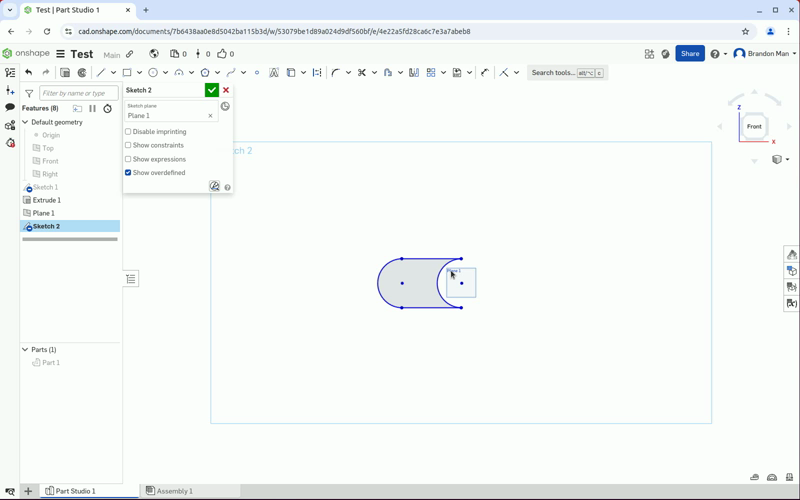
scroll(6)
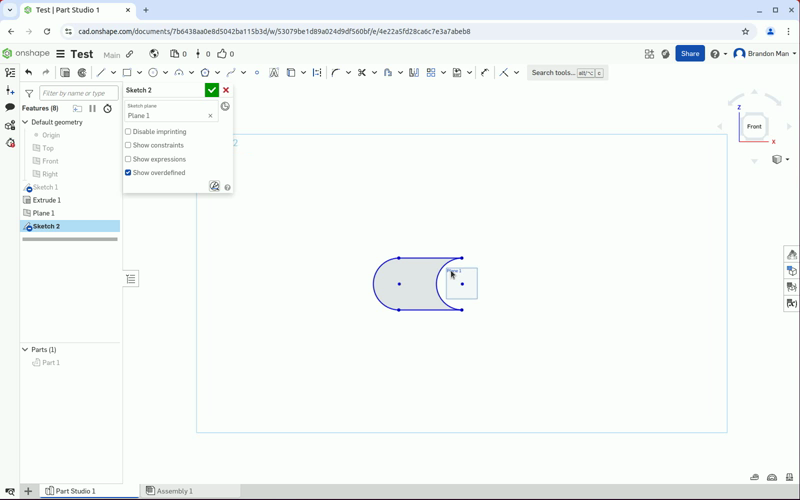
scroll(6)
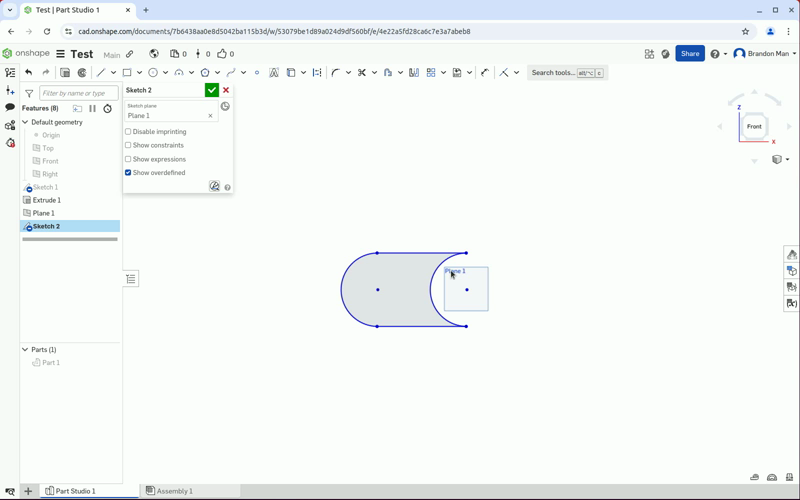
scroll(6)
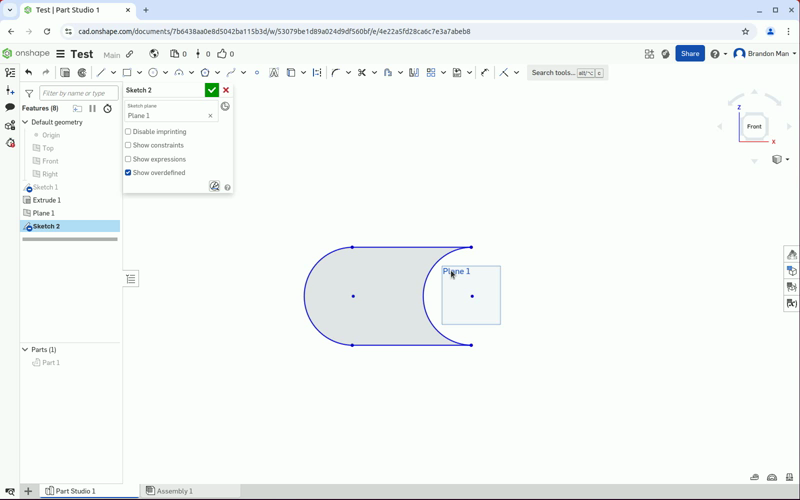
scroll(6)
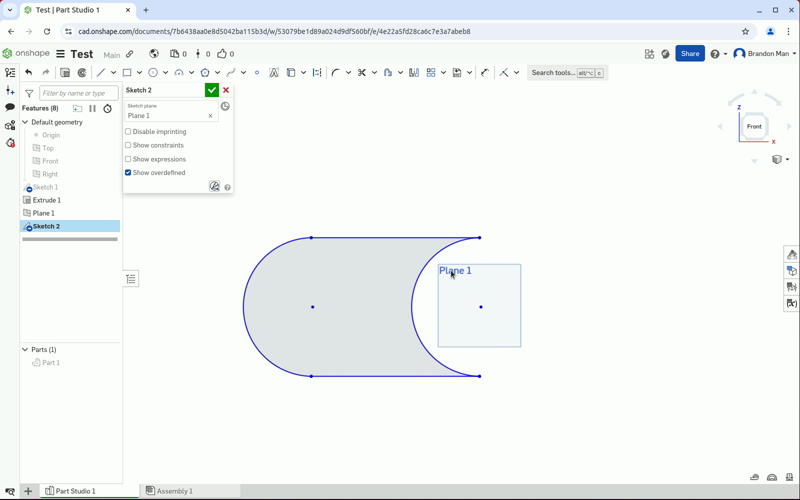
scroll(6)
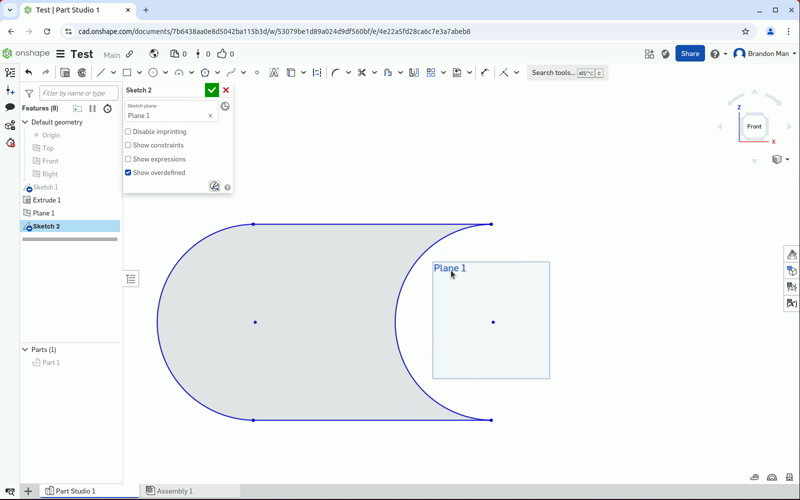
scroll(6)
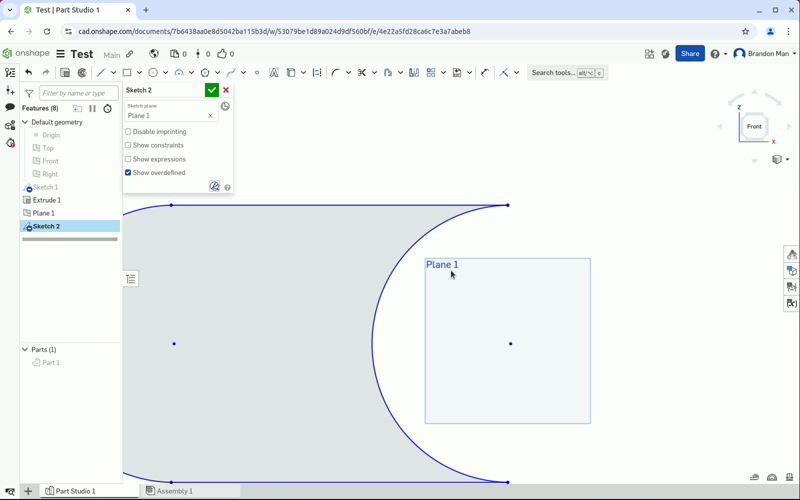
scroll(6)
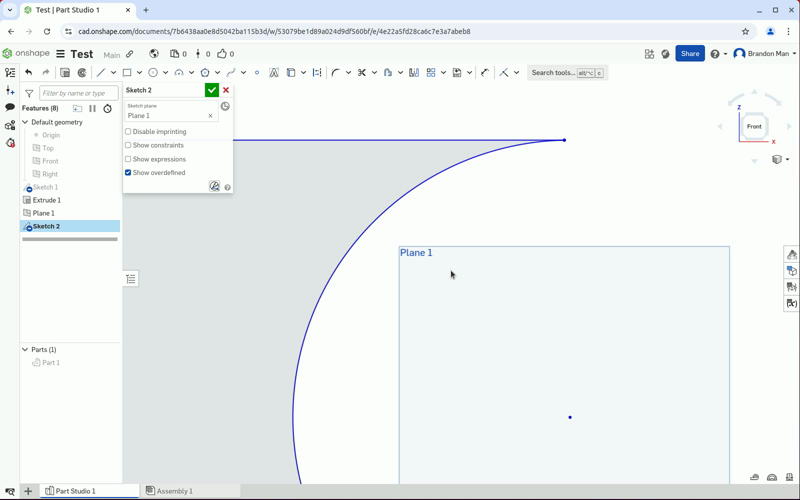
click(451, 270)
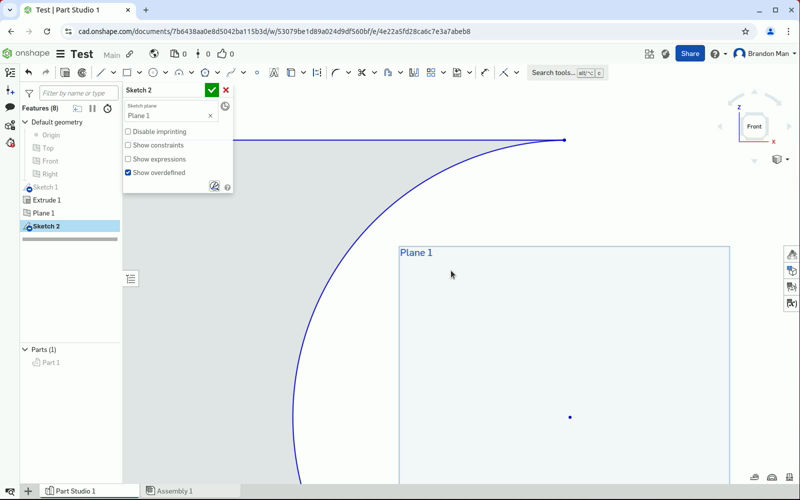
scroll(-6)
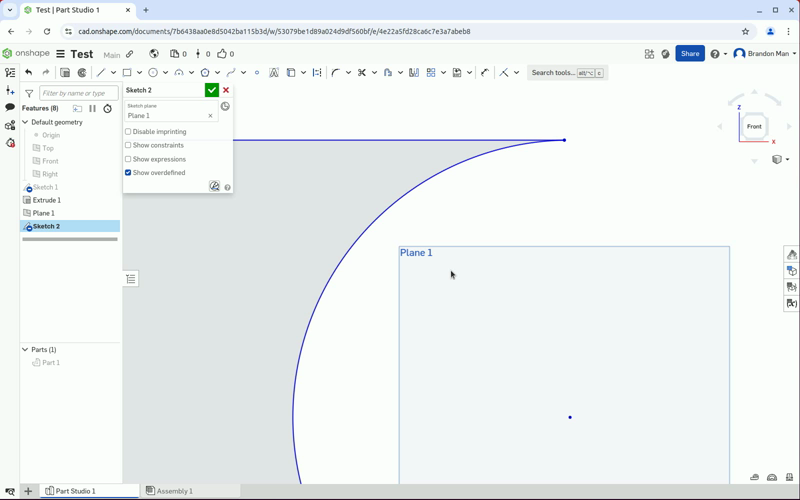
scroll(-6)
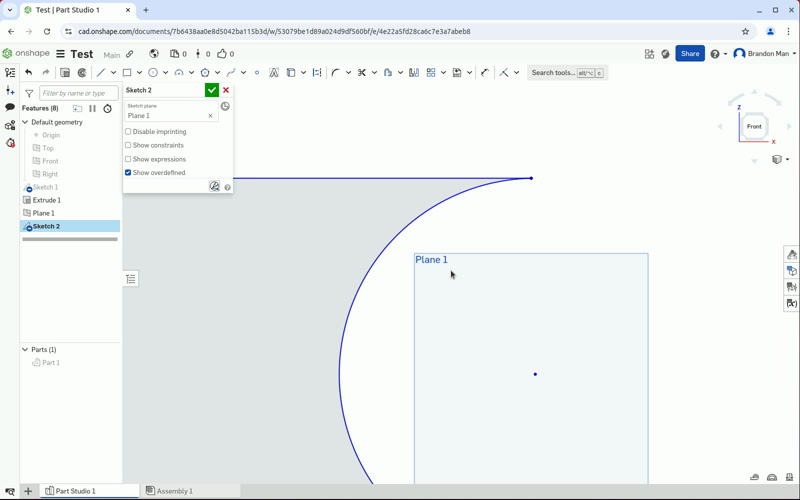
scroll(-6)
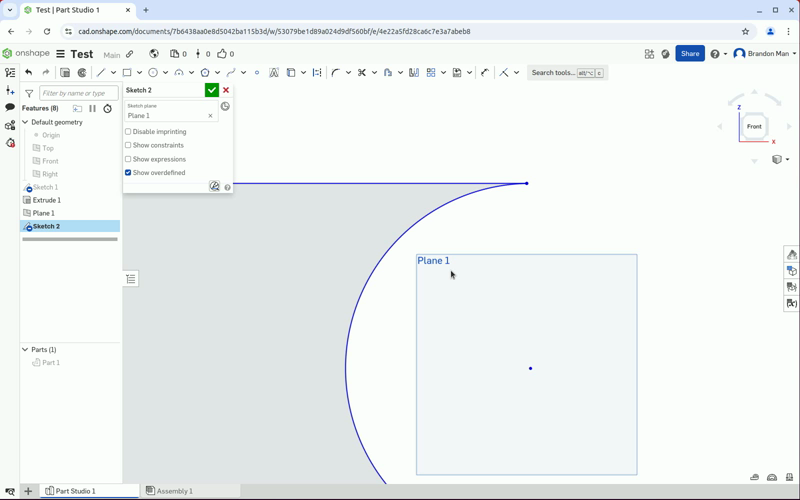
scroll(-6)
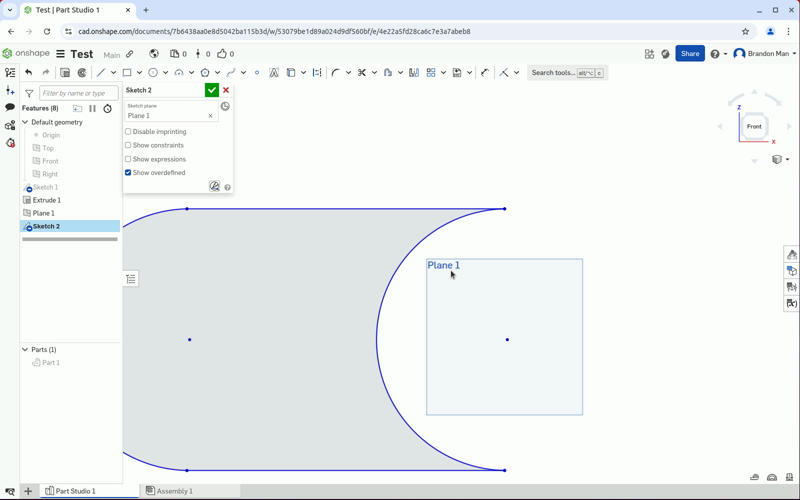
scroll(-6)
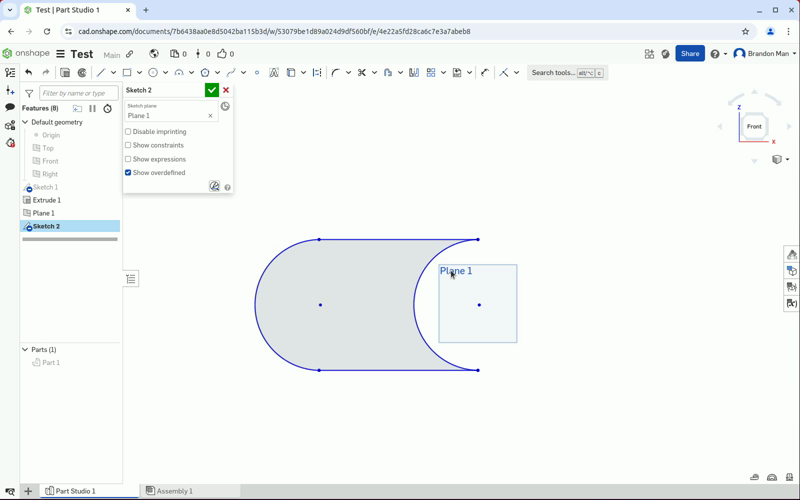
scroll(-6)
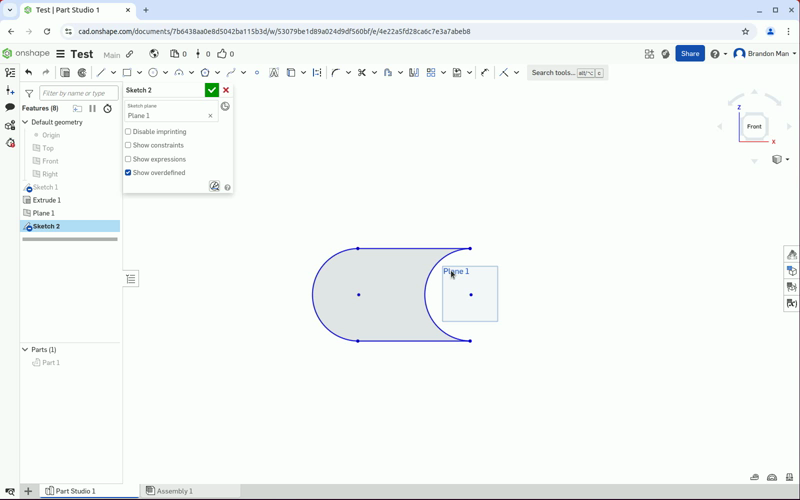
scroll(-6)
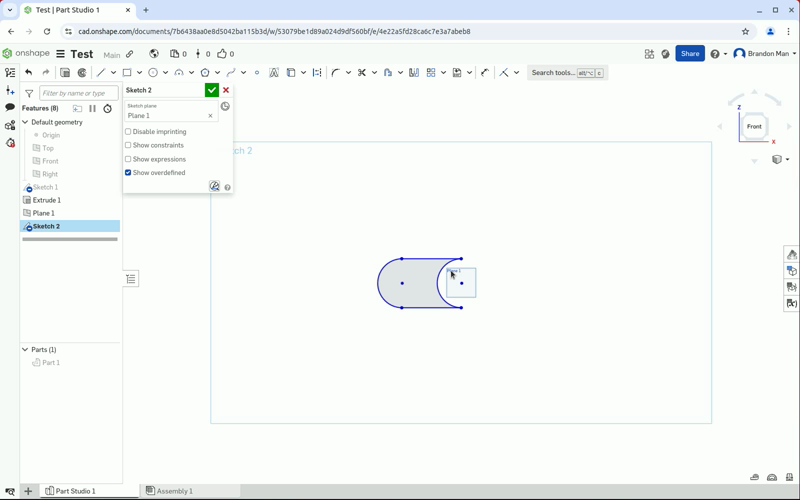
mouse_move(73, 352)
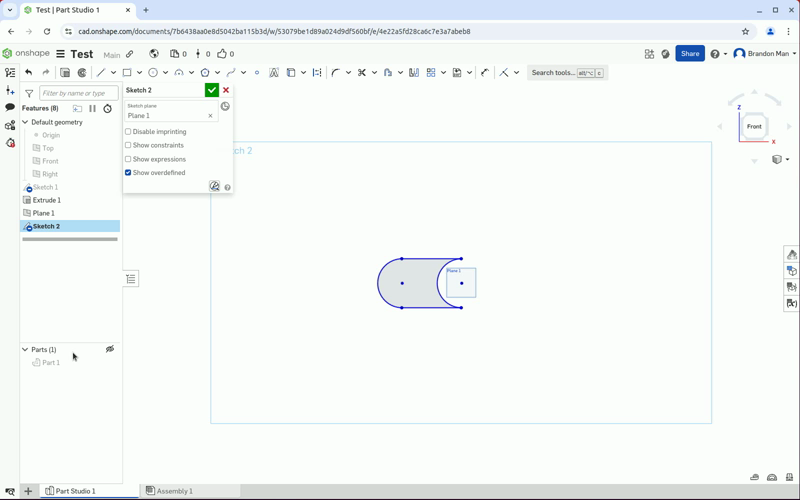
key(shift+y)
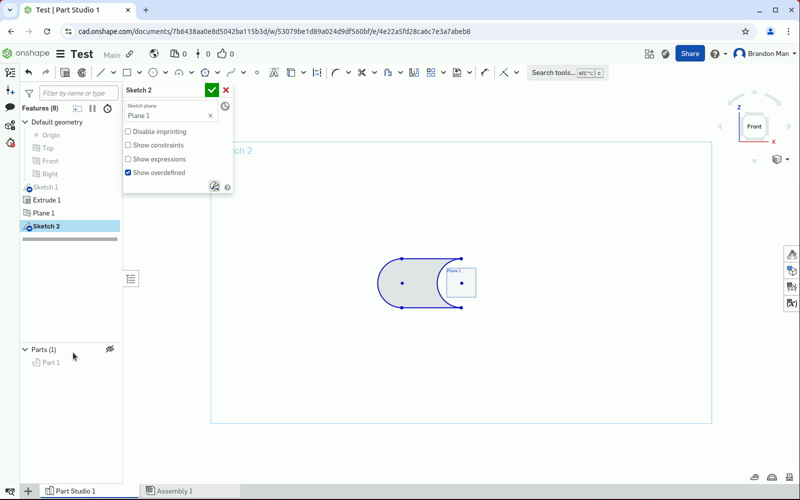
key(shift+e)
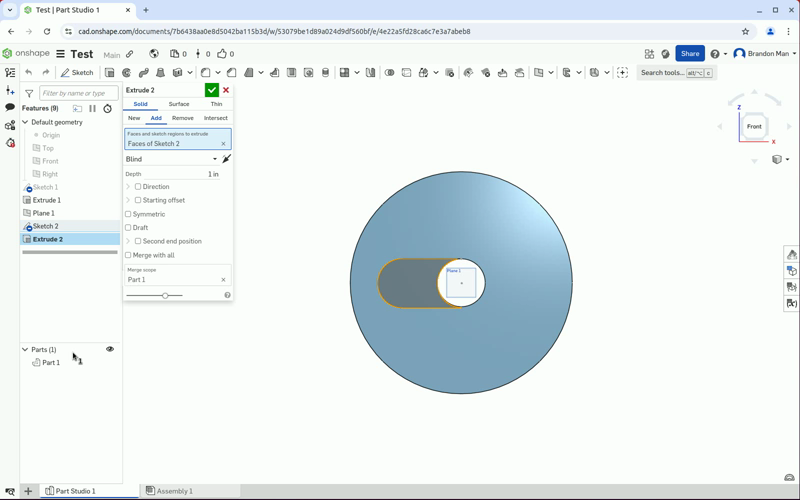
mouse_move(143, 106)
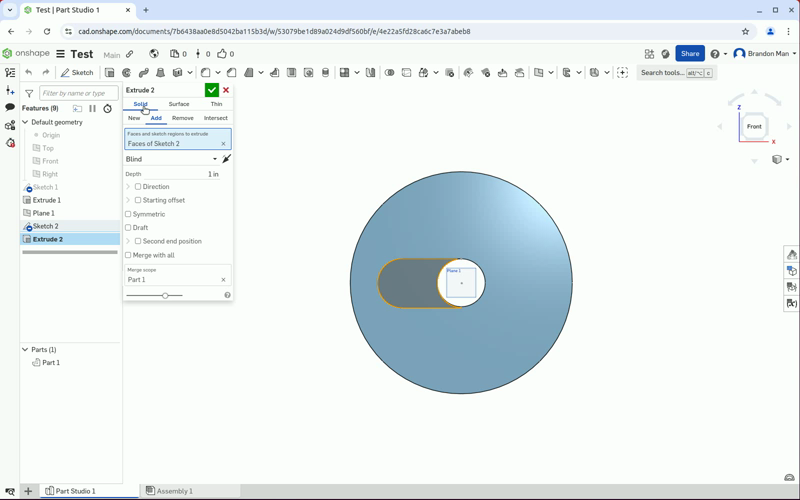
click(143, 106)
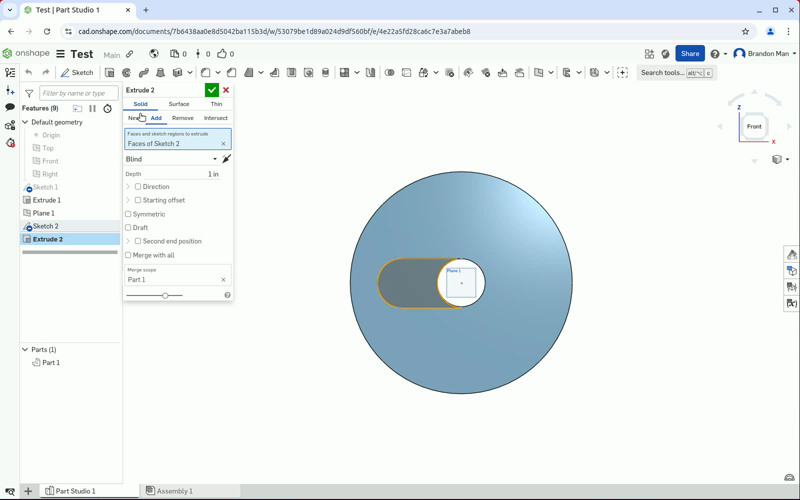
mouse_move(137, 120)
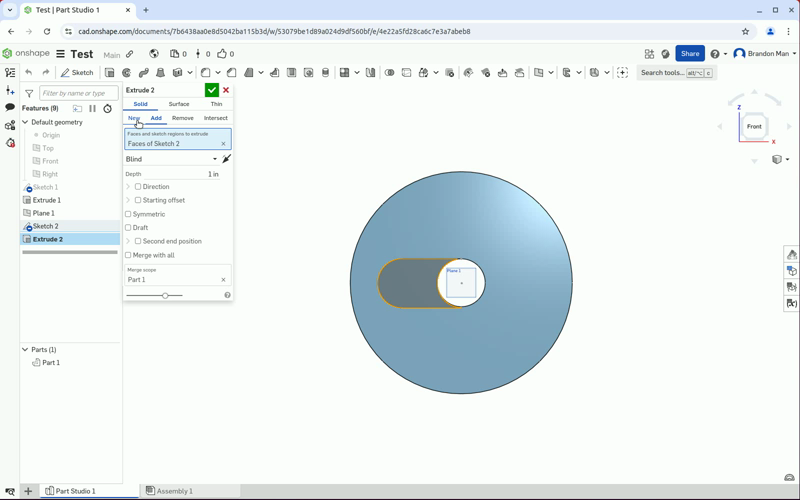
click(137, 120)
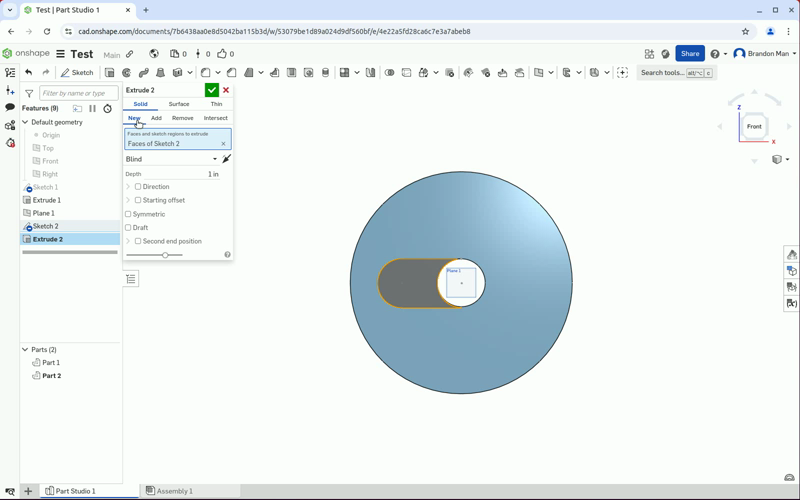
key(tab, 4)
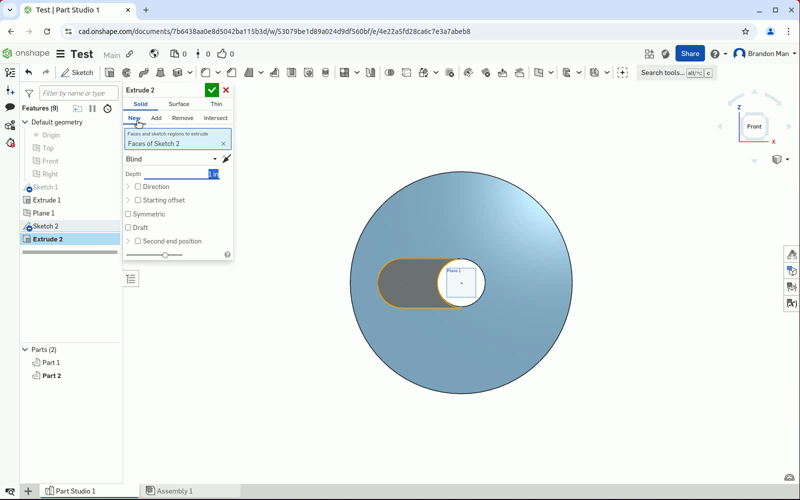
text(4.814)
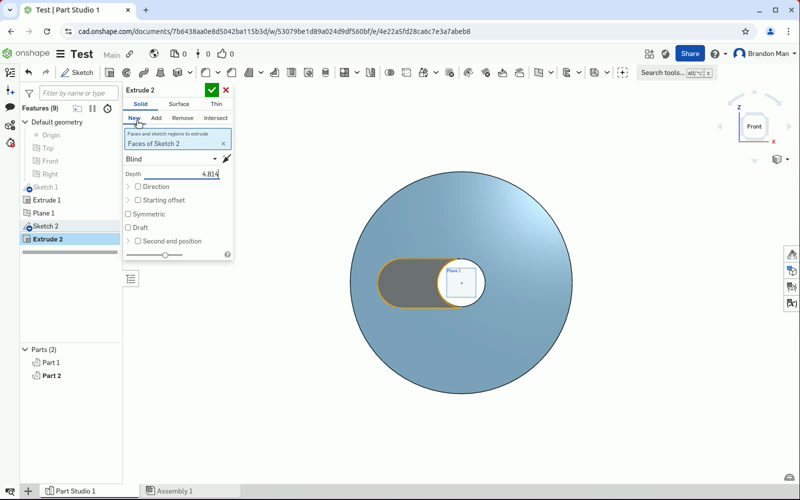
key(enter)
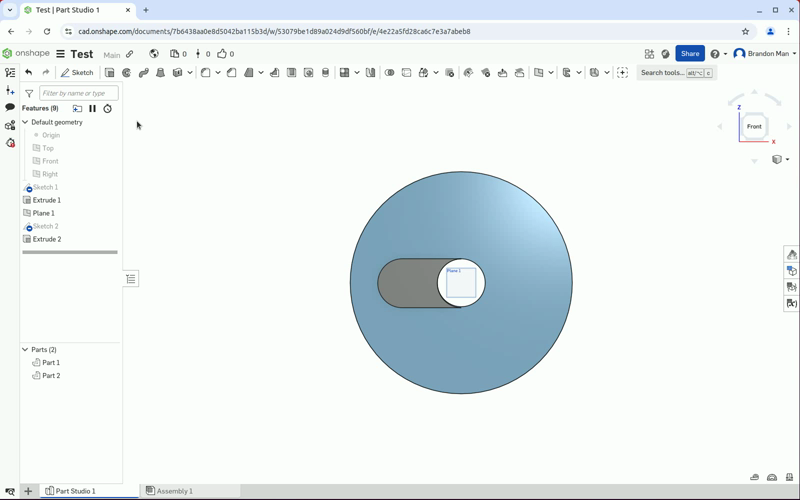
key(shift+h)
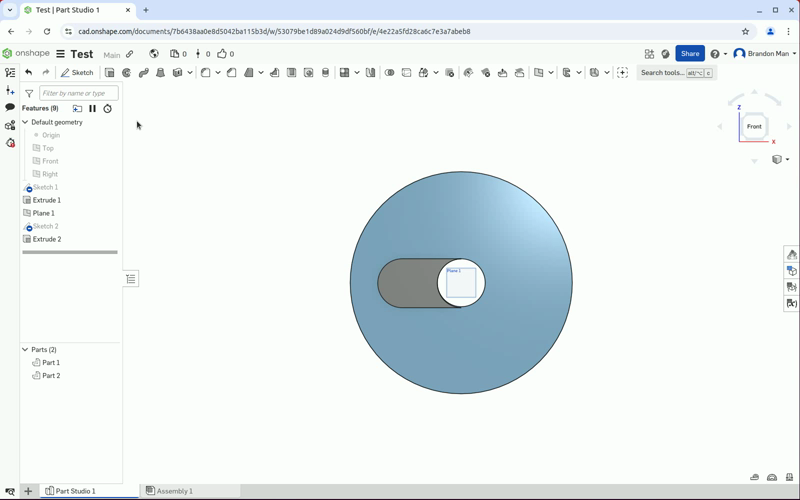
key(shift+h)
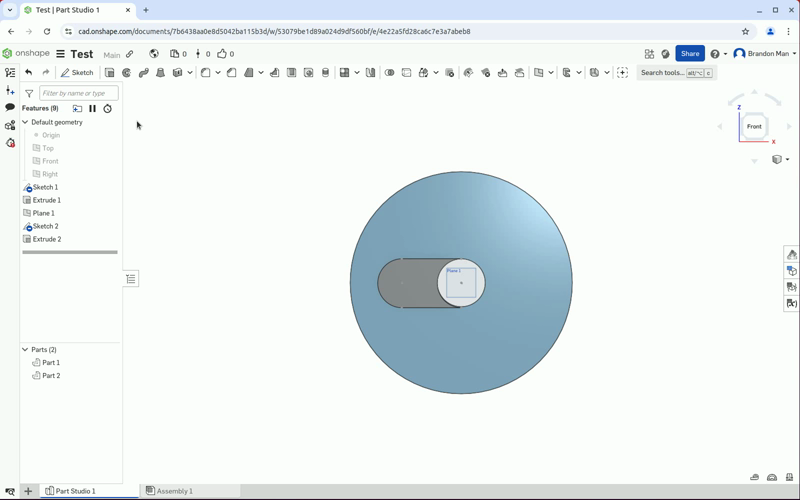
key(shift+7)
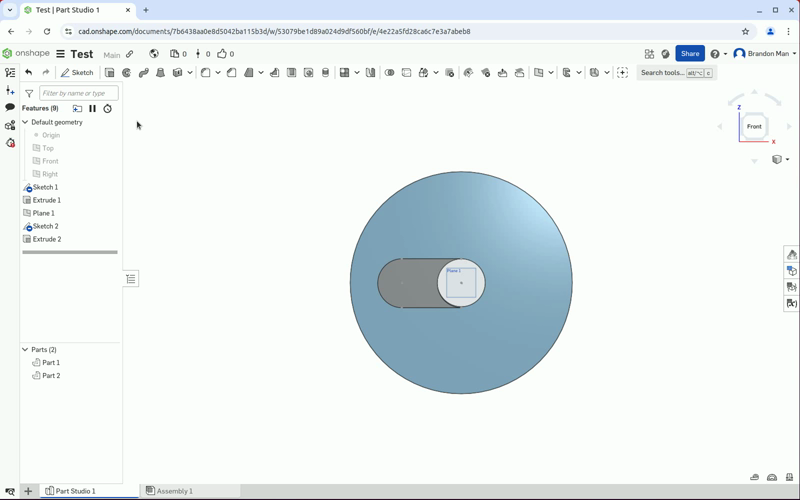
key(left, 2)
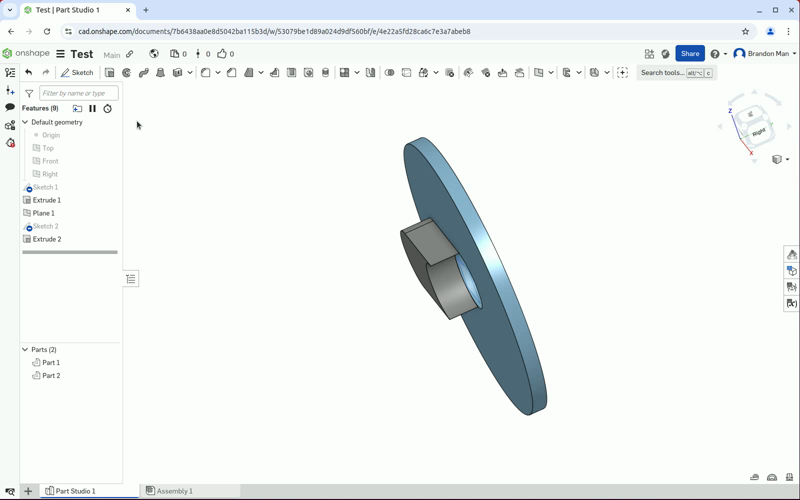
key(down, 2)
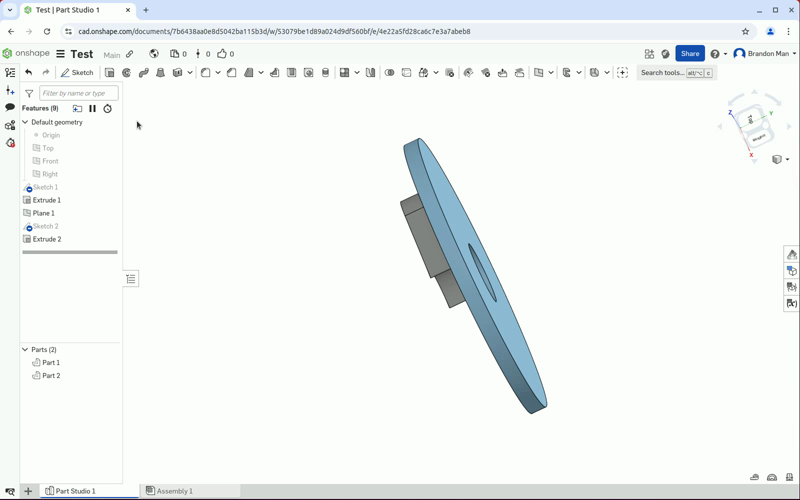
key(up, 2)
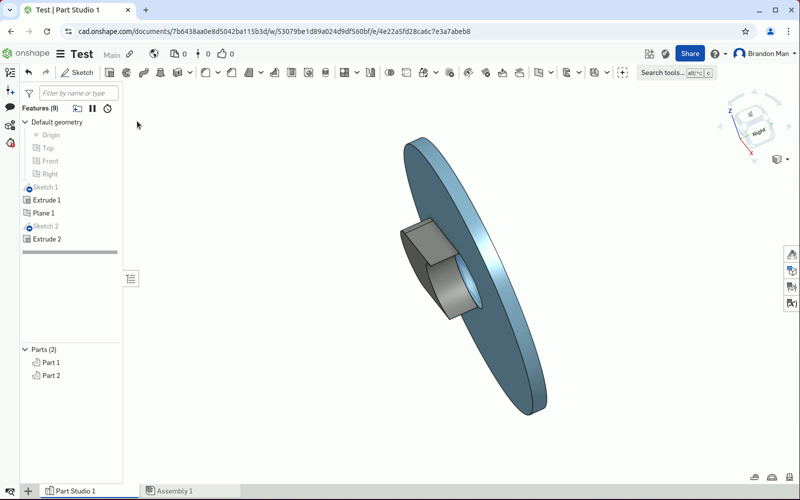
key(right, 2)
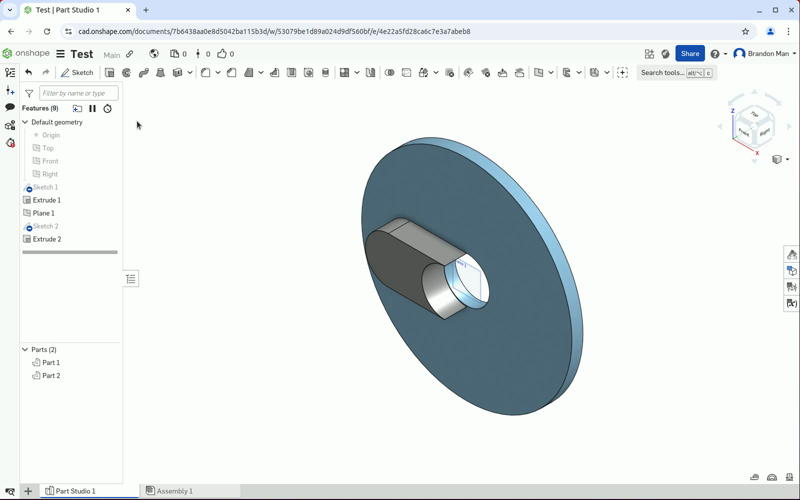
mouse_move(73, 189)
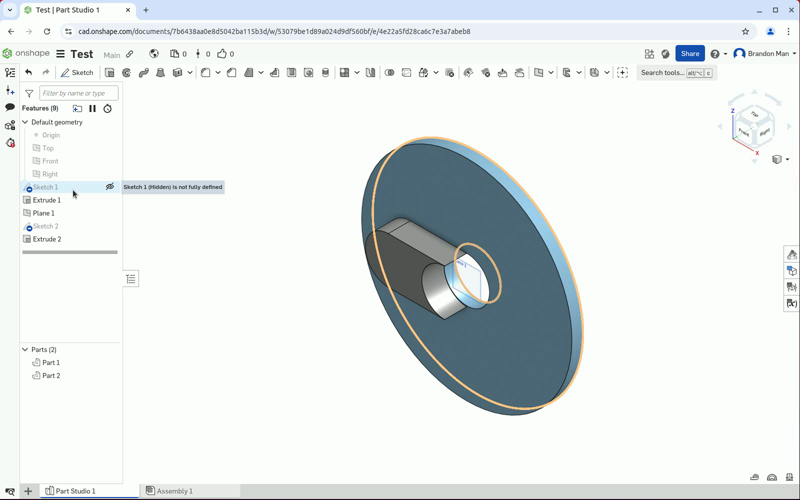
click(73, 189)